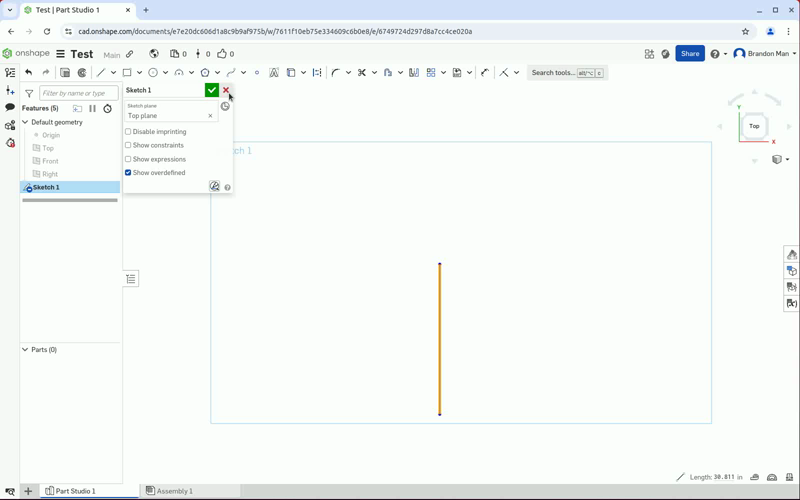
key(shift+h)
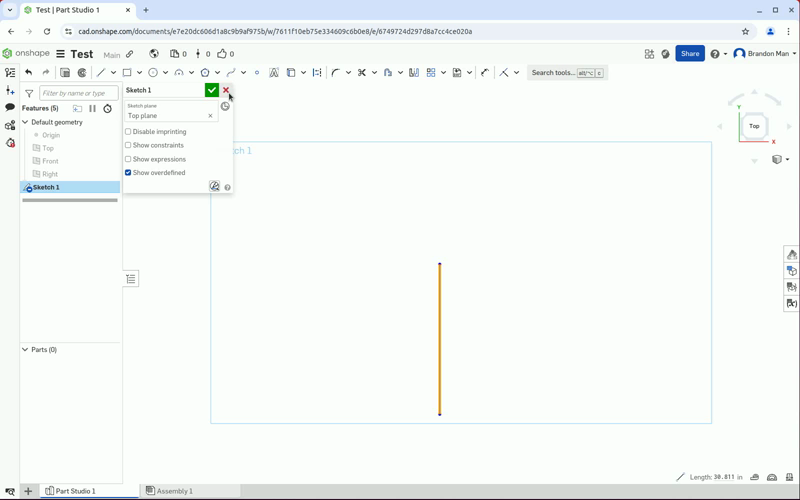
key(shift+s)
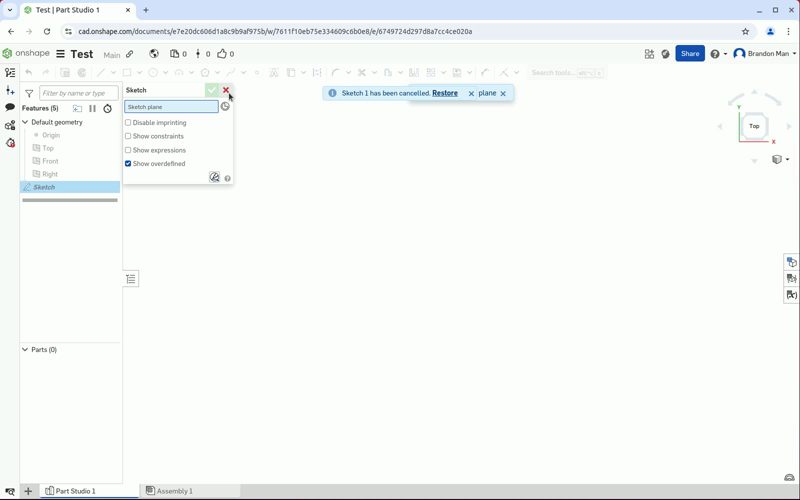
mouse_move(73, 150)
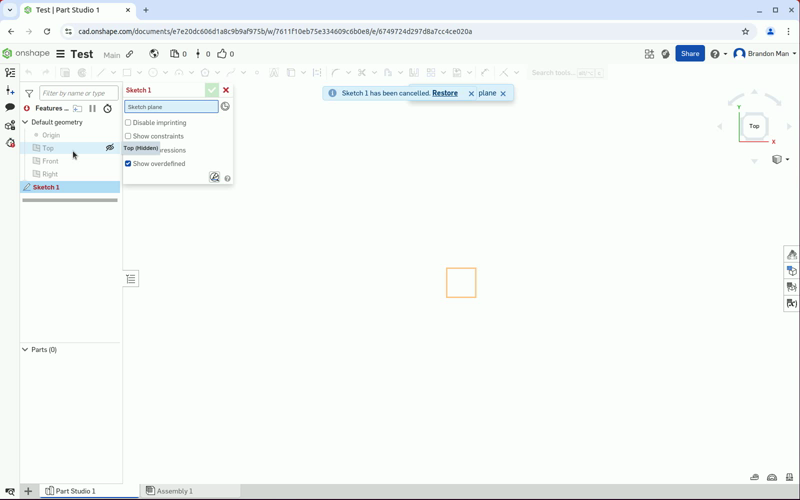
click(73, 150)
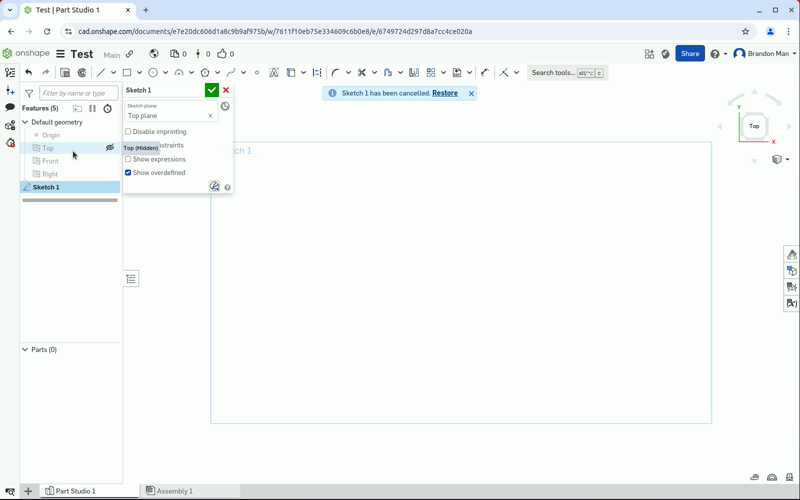
mouse_move(73, 352)
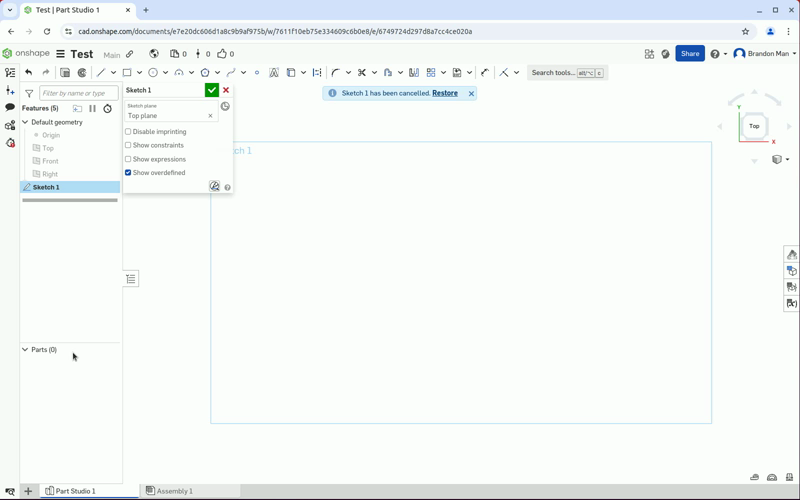
key(y)
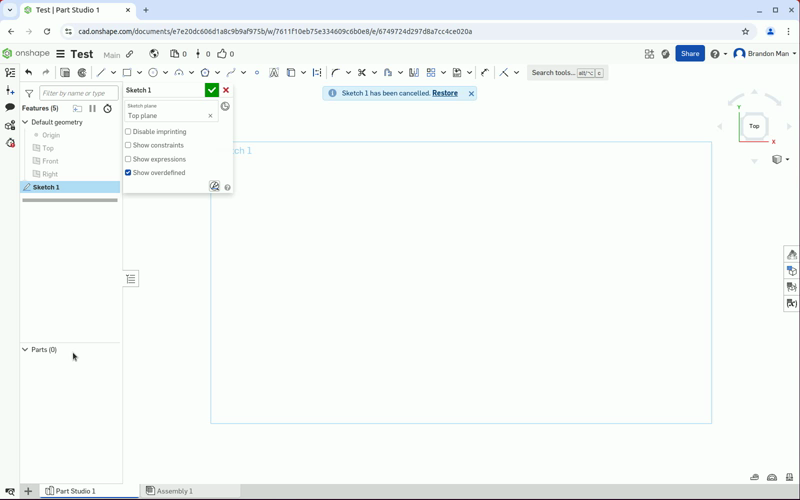
key(c)
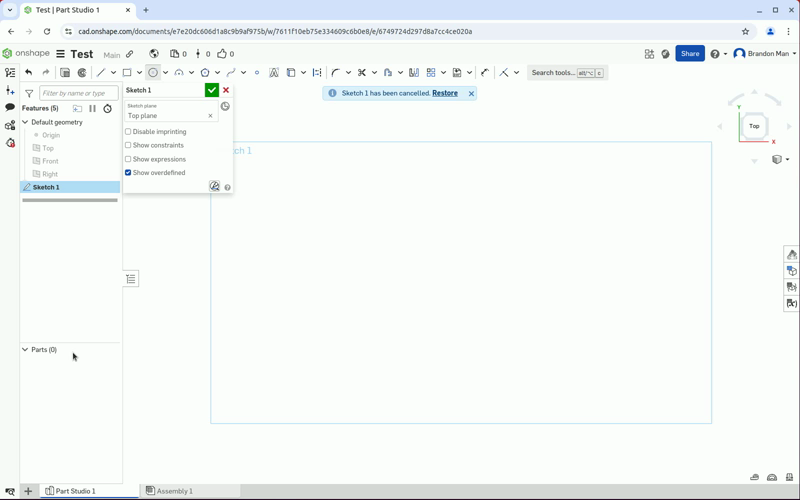
key_down(shift)
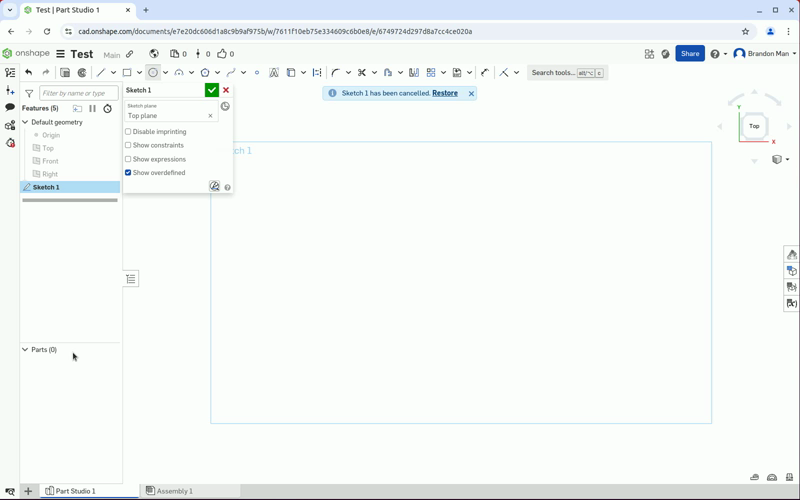
mouse_move(461, 282)
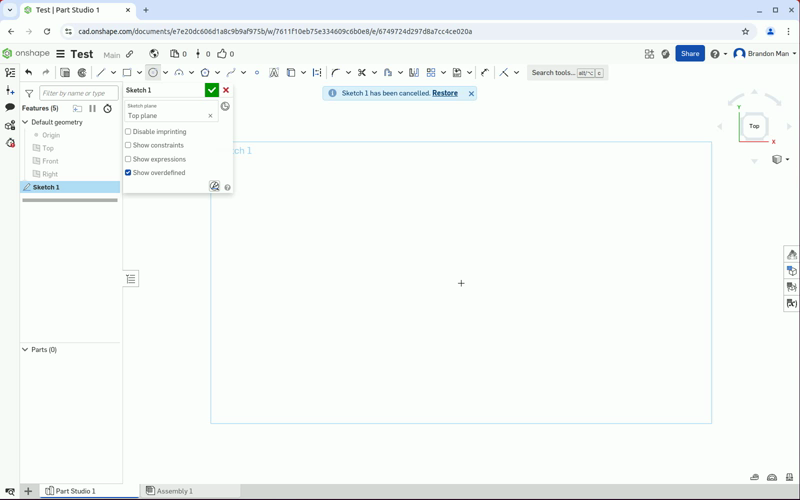
click(461, 282)
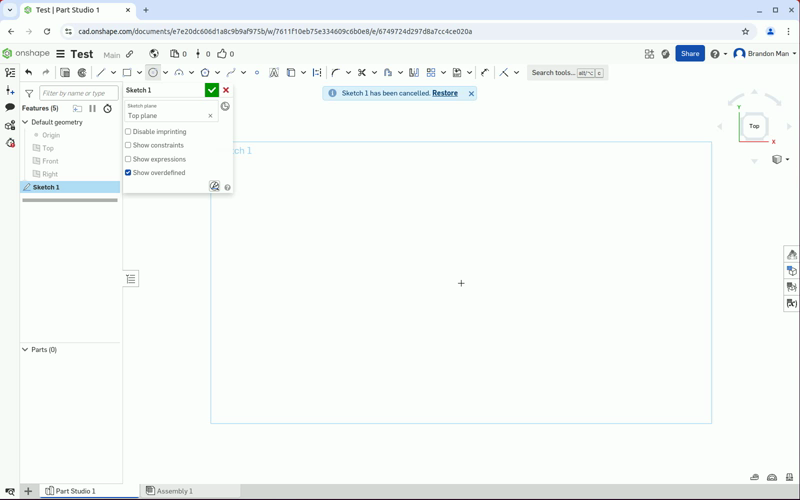
key_up(shift)
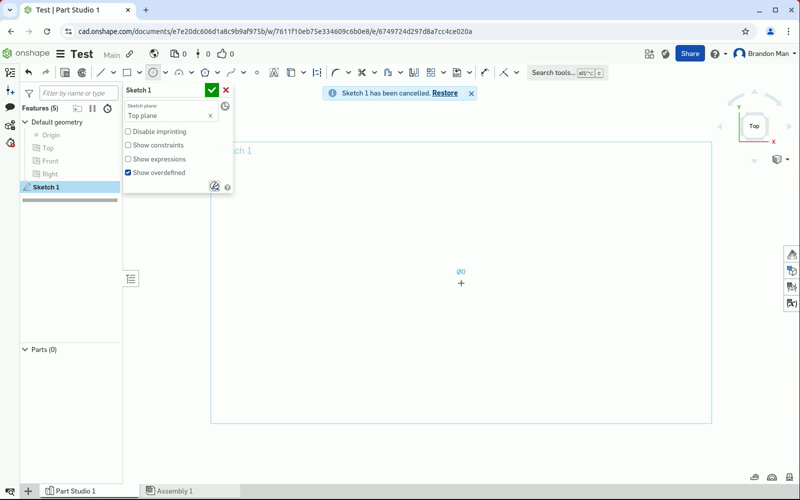
mouse_move(470, 282)
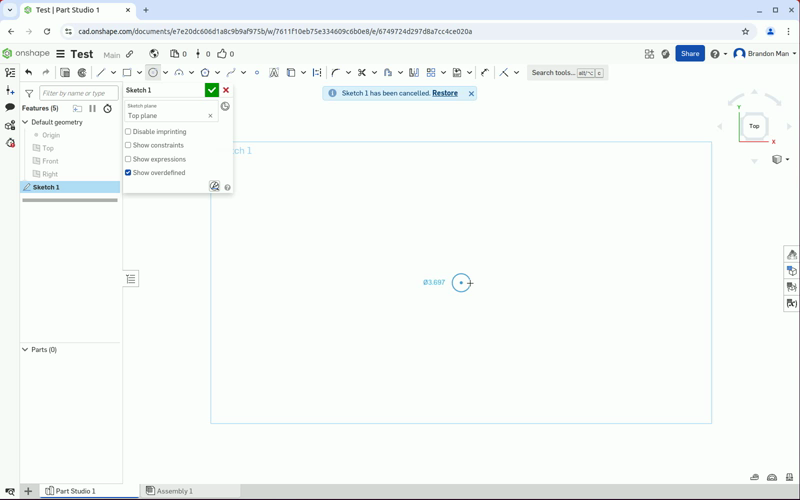
click(470, 282)
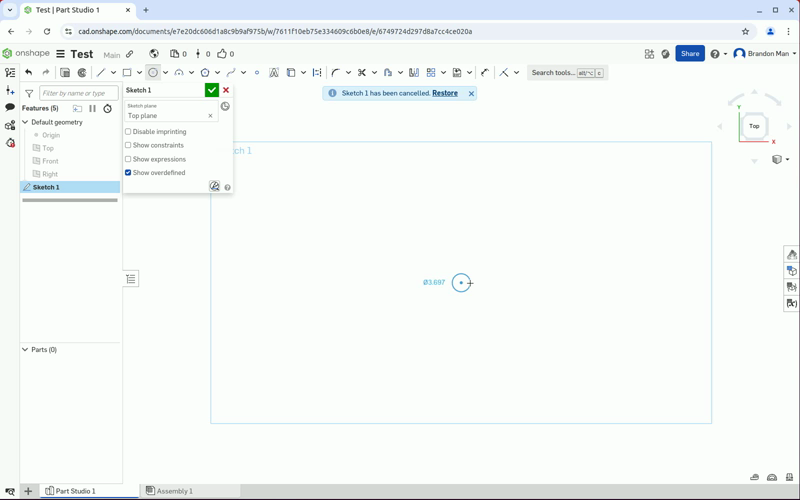
key(esc)
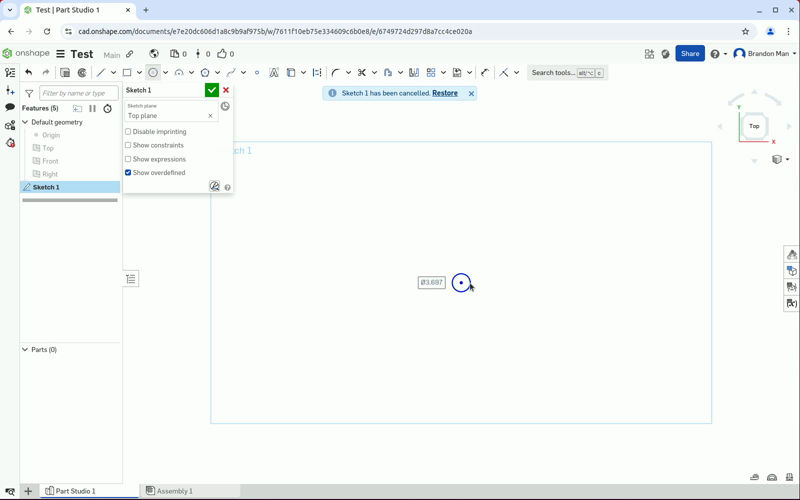
mouse_move(465, 282)
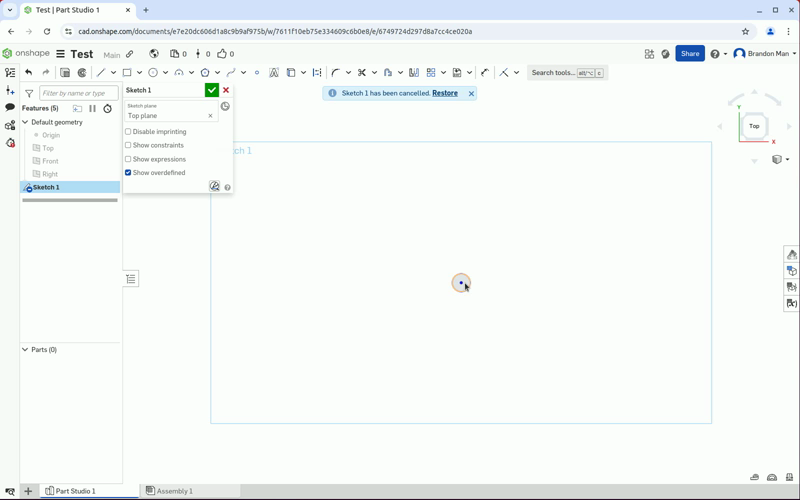
scroll(6)
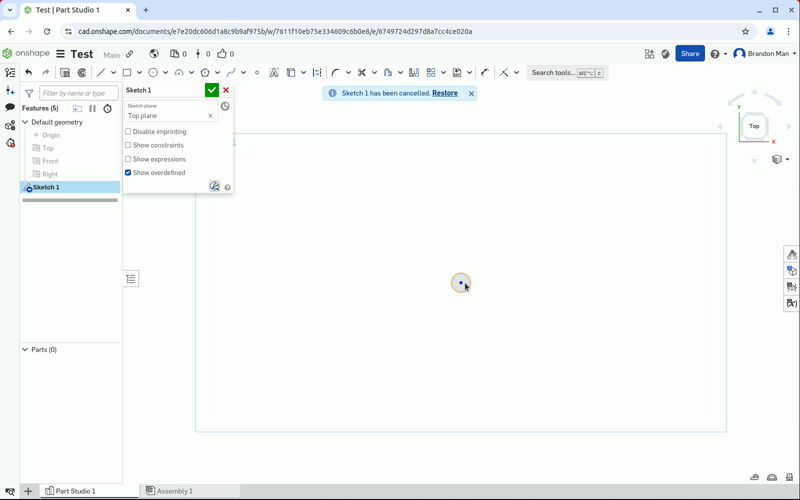
scroll(6)
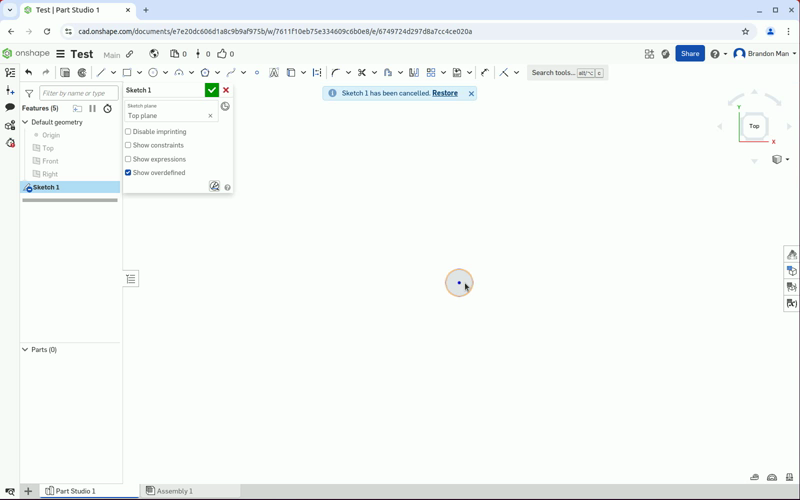
scroll(6)
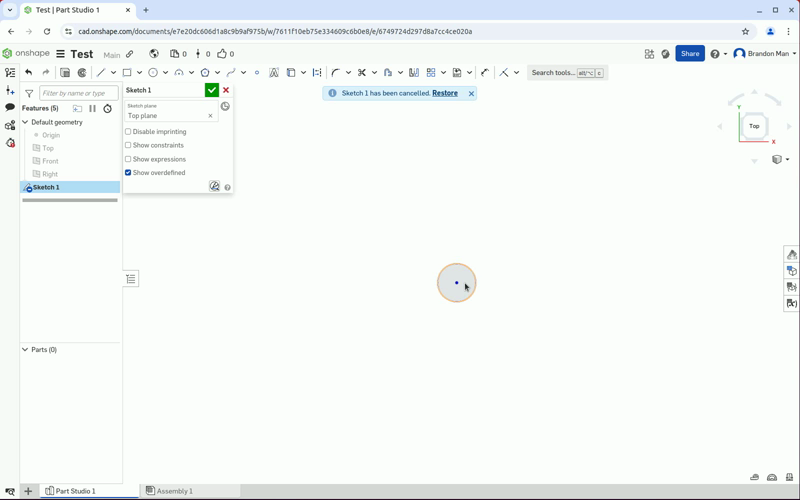
scroll(6)
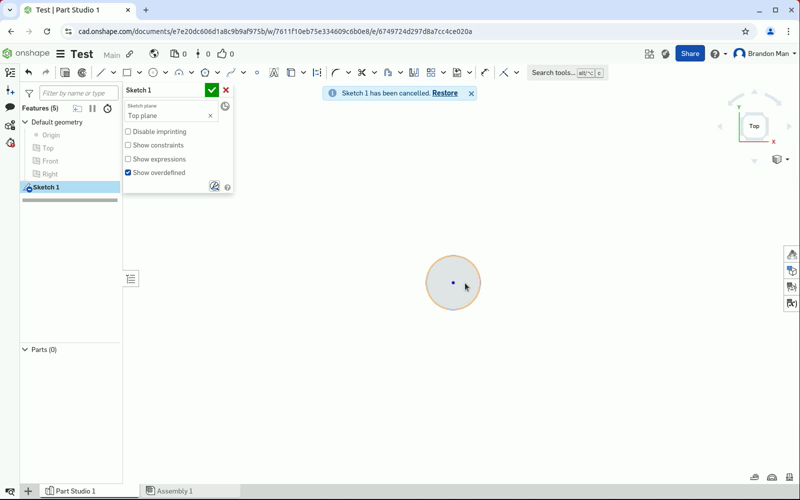
scroll(6)
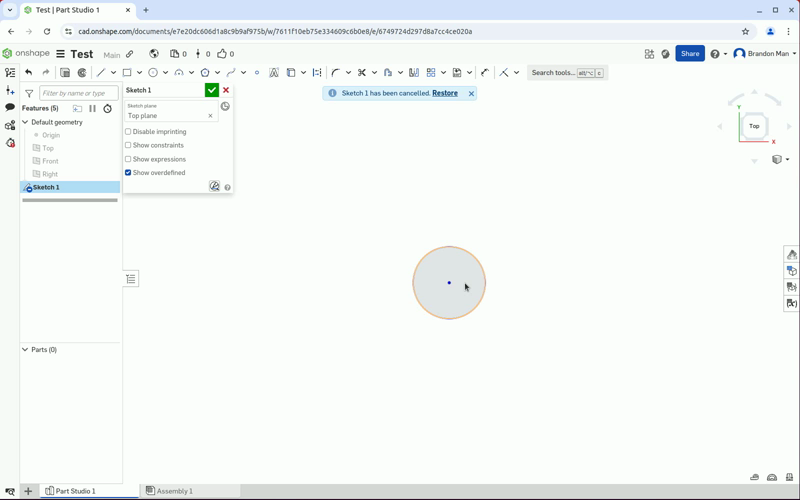
scroll(6)
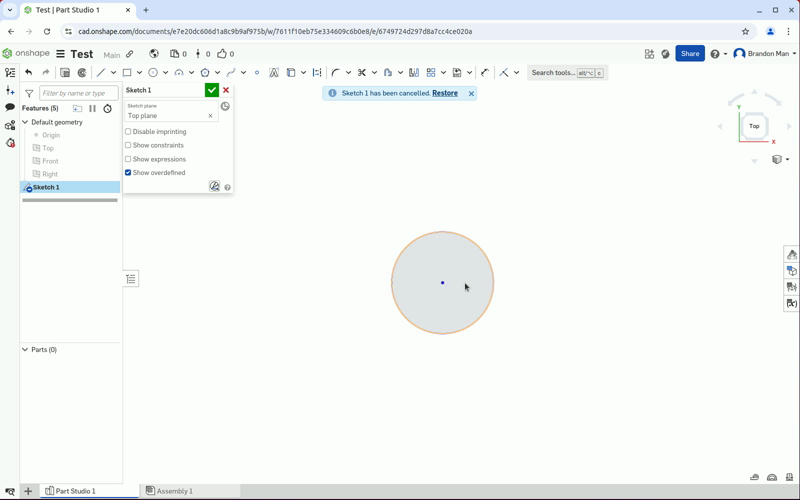
scroll(6)
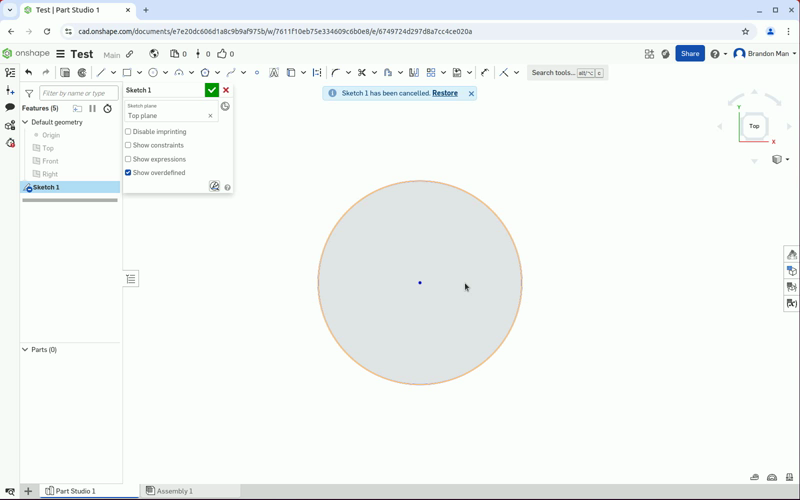
click(465, 282)
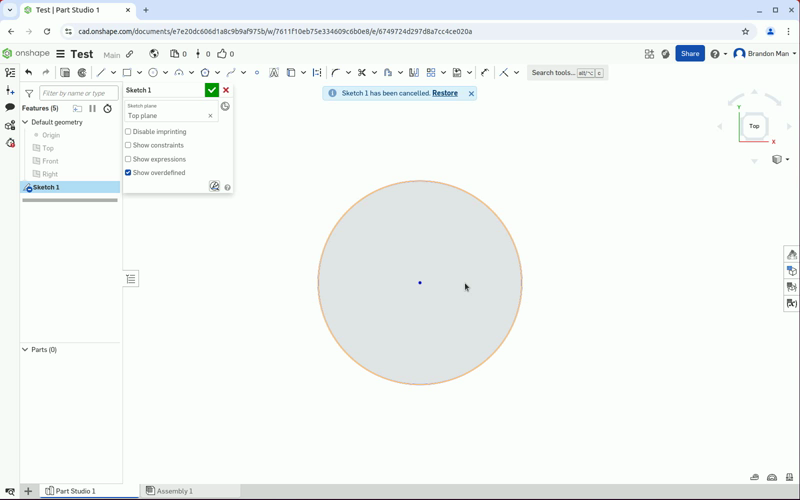
scroll(-6)
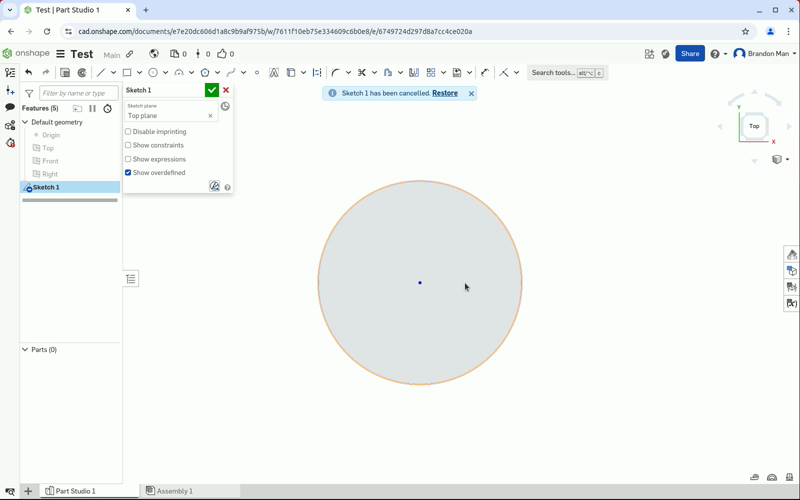
scroll(-6)
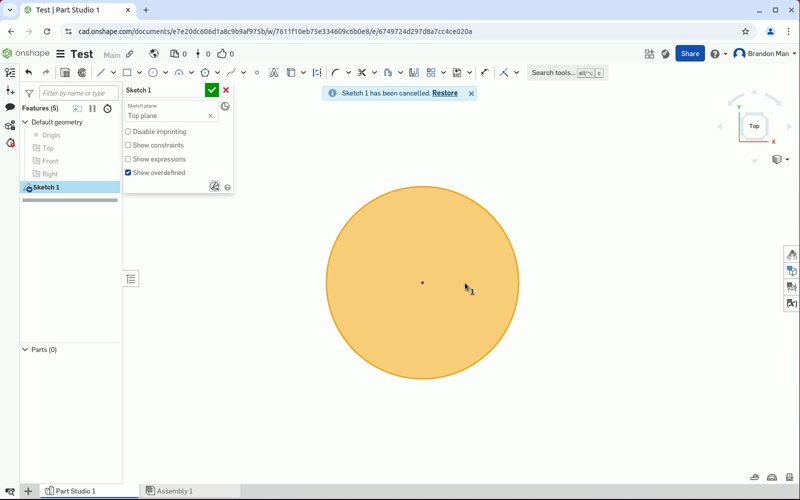
scroll(-6)
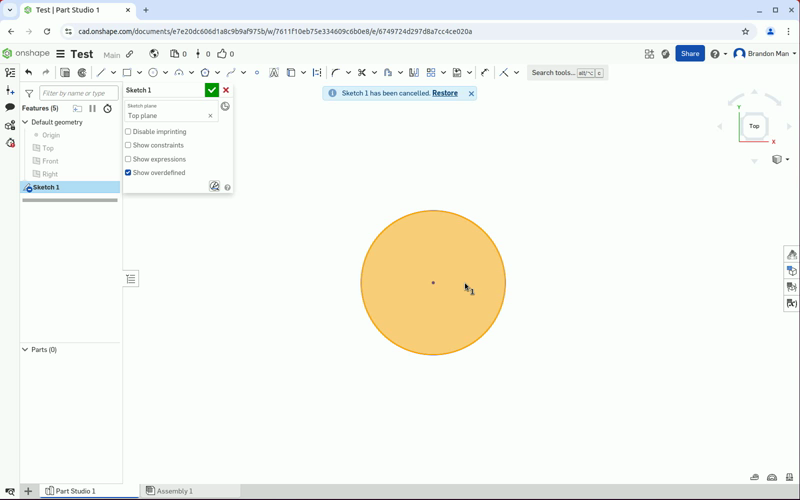
scroll(-6)
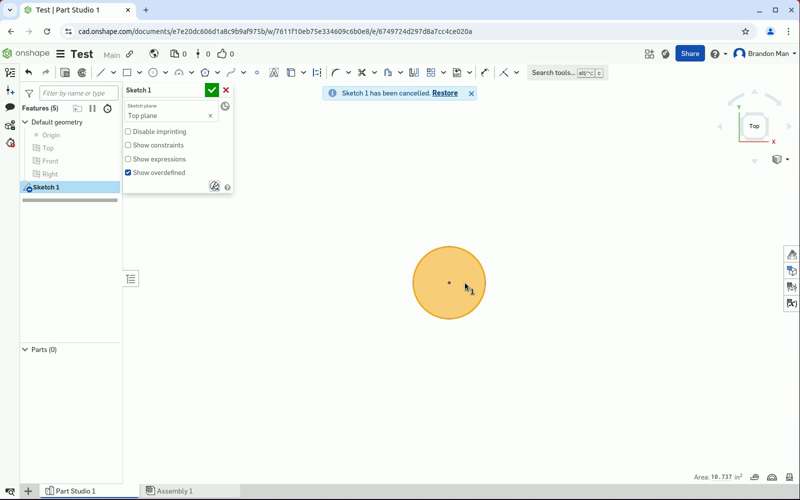
scroll(-6)
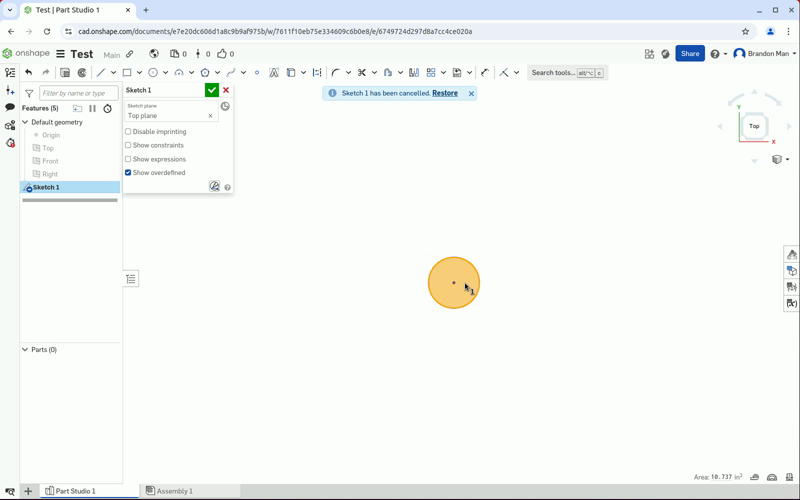
scroll(-6)
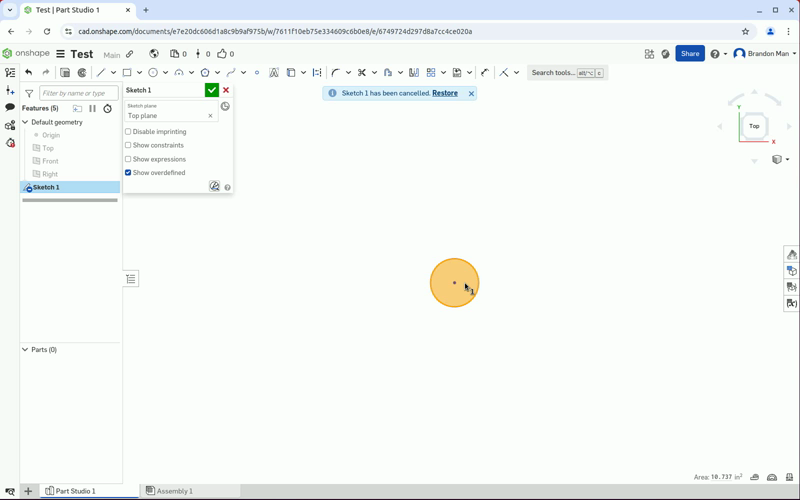
scroll(-6)
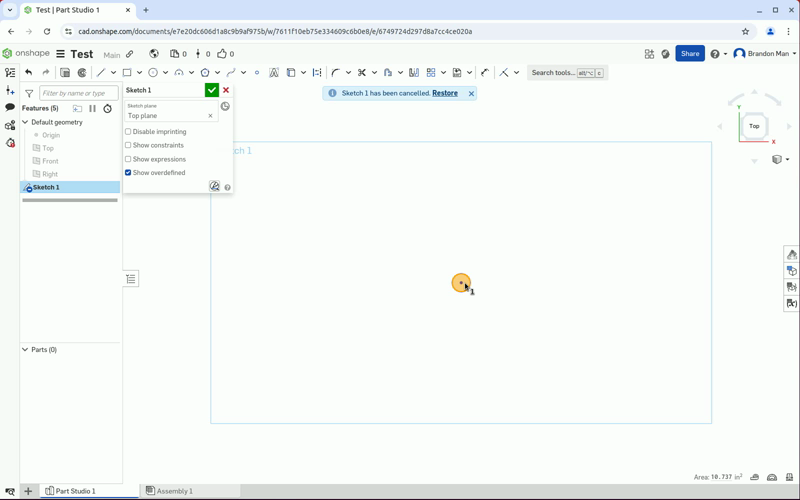
mouse_move(73, 352)
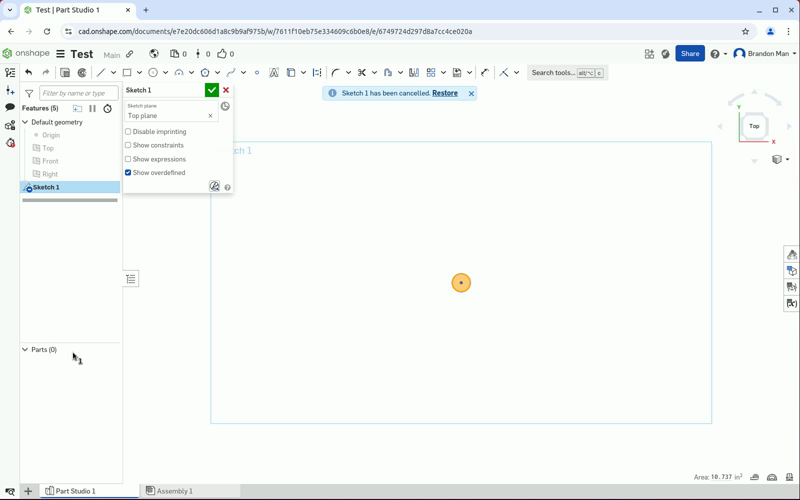
key(shift+y)
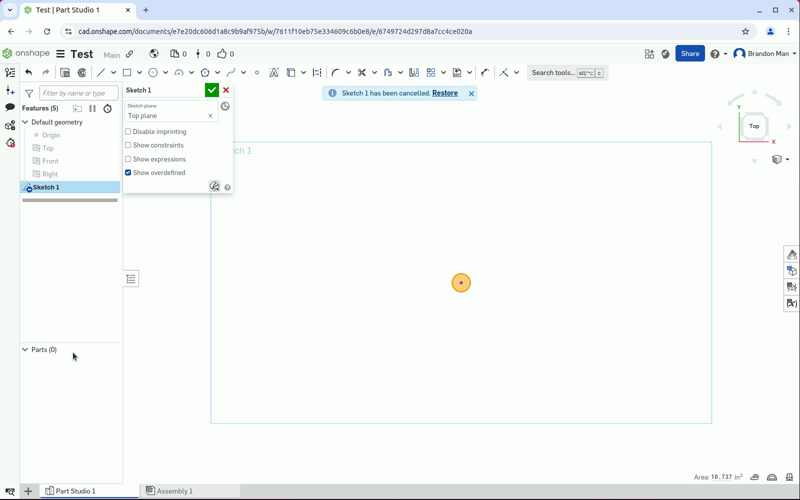
key(shift+e)
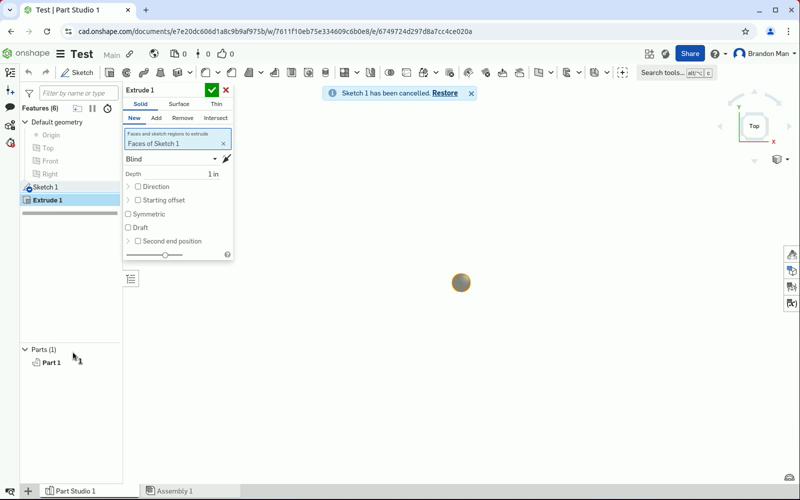
mouse_move(143, 106)
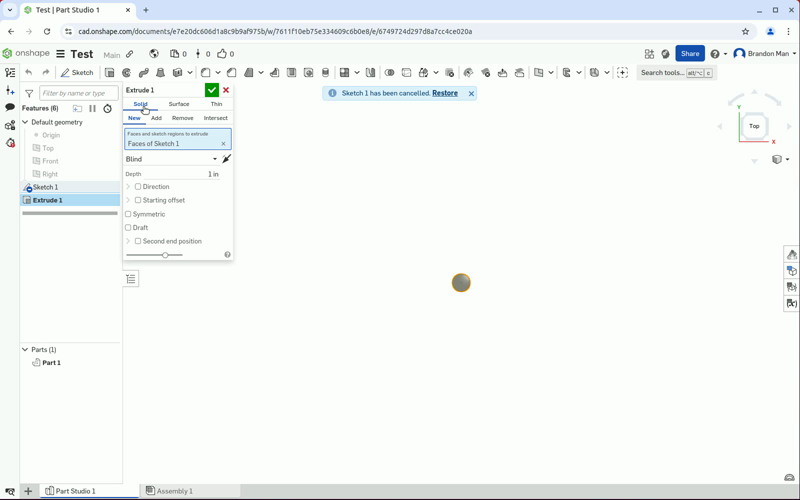
click(143, 106)
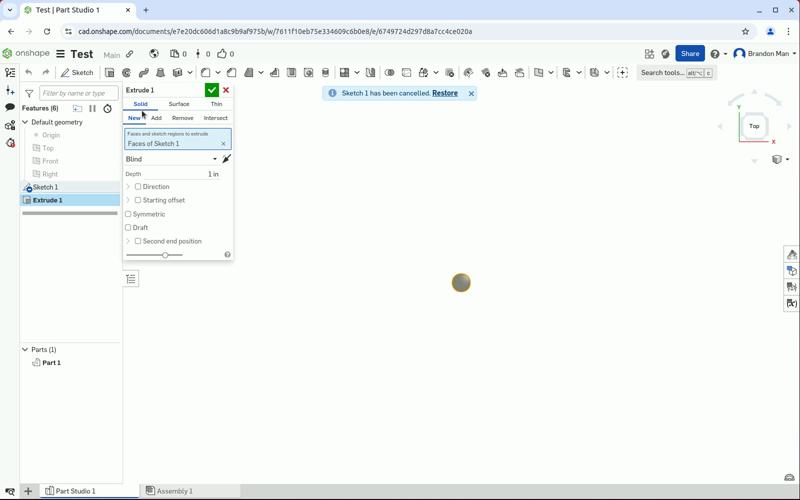
mouse_move(137, 120)
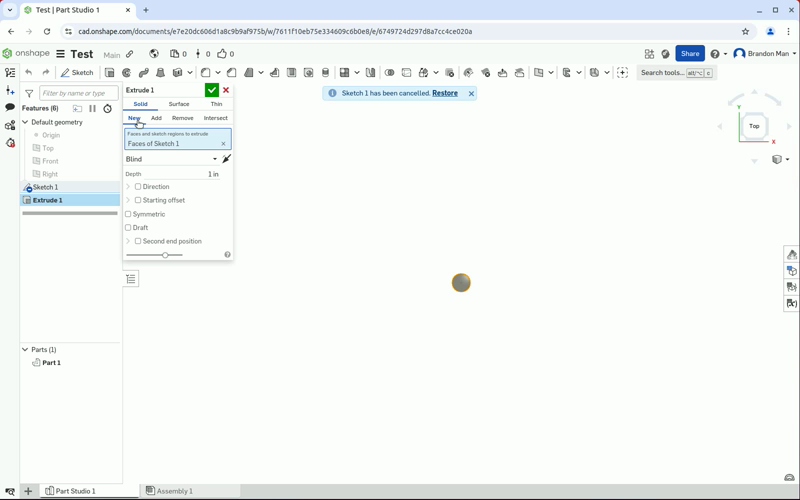
click(137, 120)
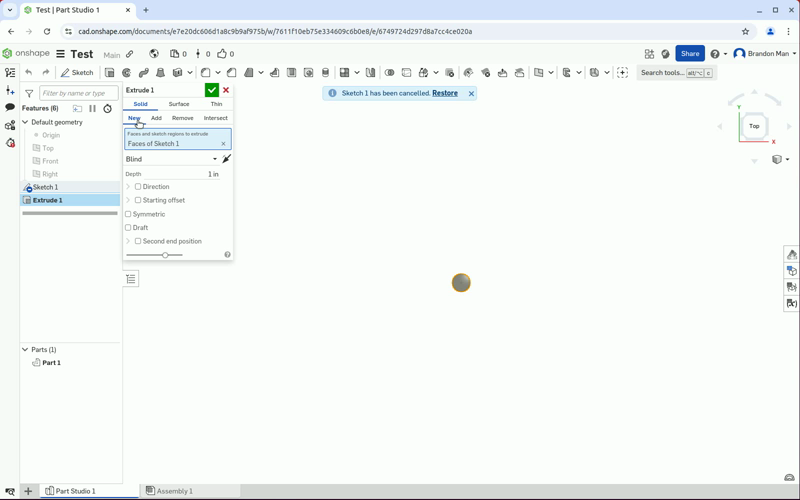
key(tab, 4)
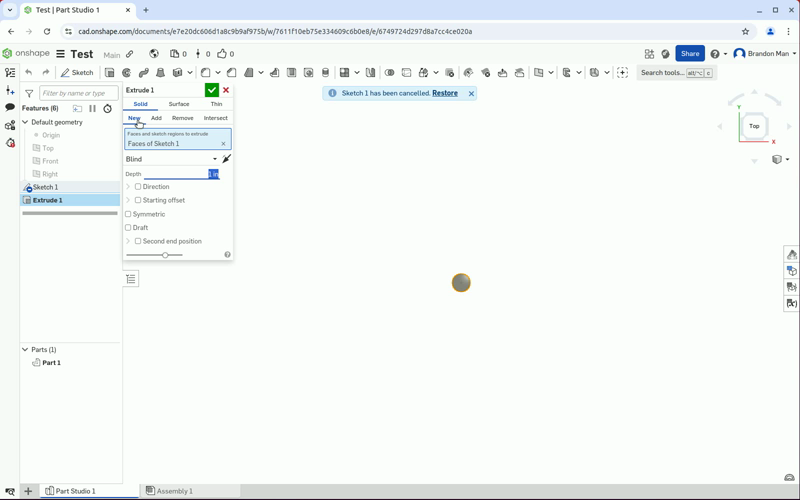
text(20.942)
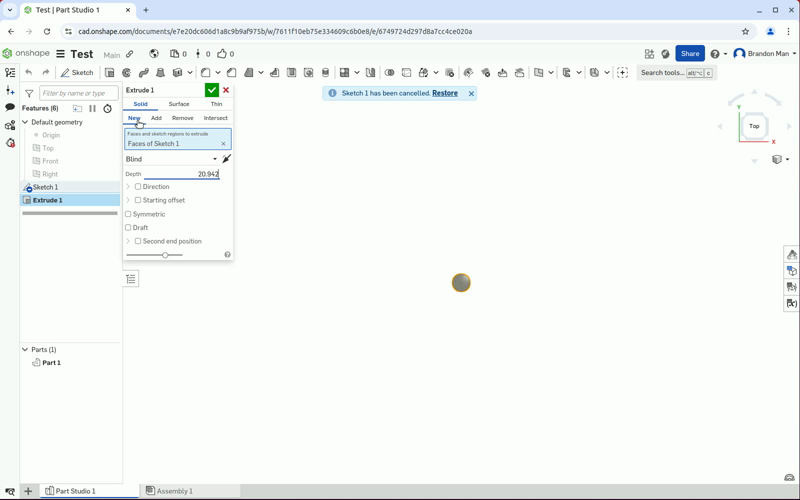
key(enter)
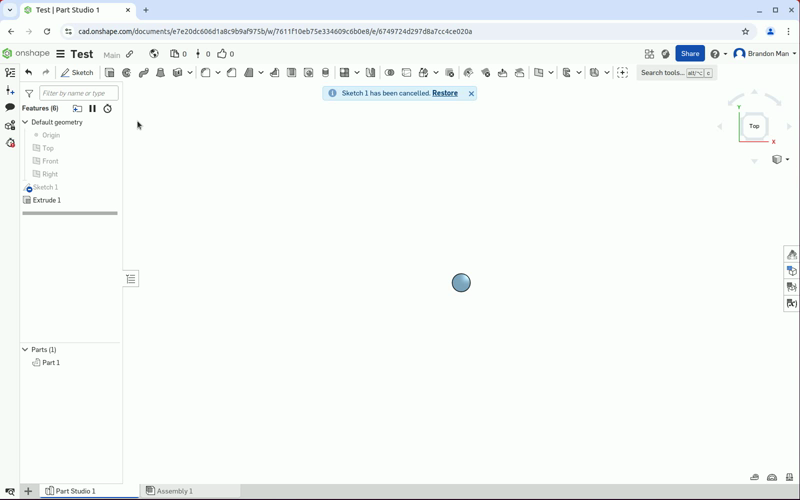
key(shift+h)
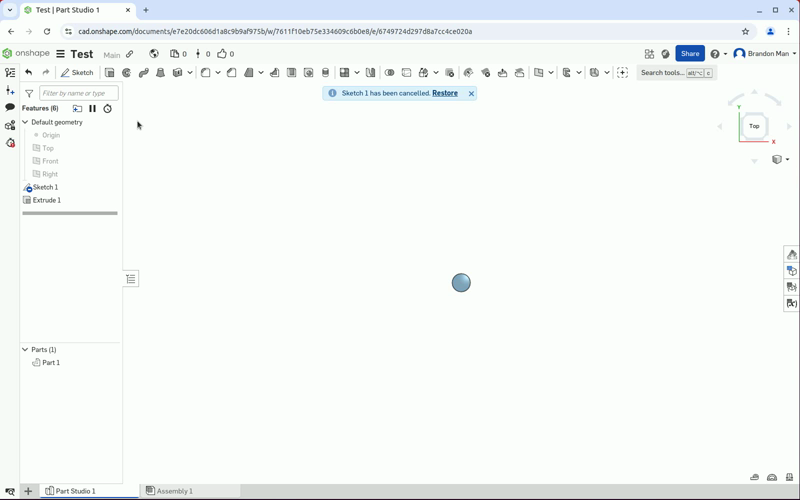
key(shift+h)
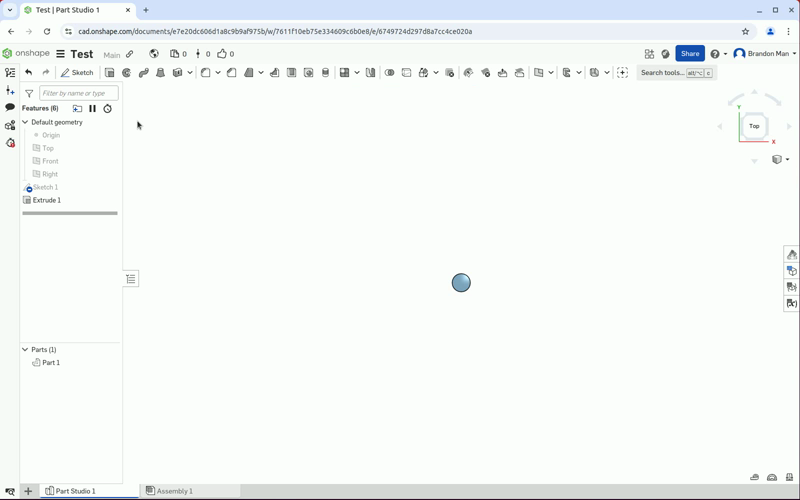
mouse_move(73, 189)
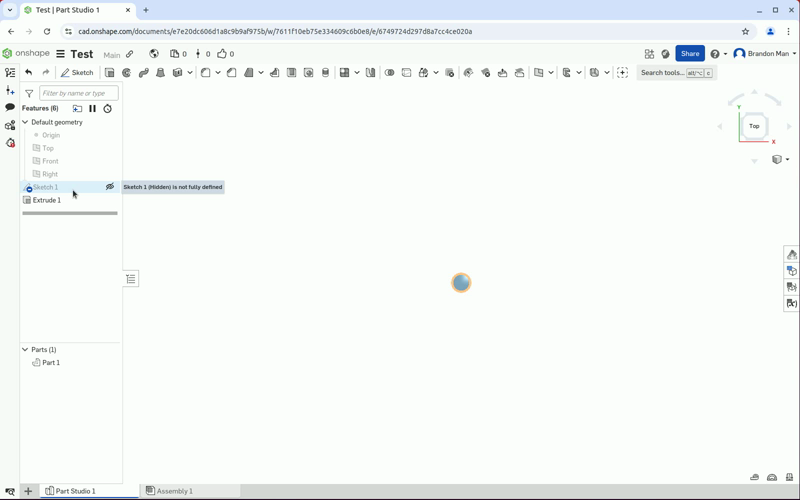
click(73, 189)
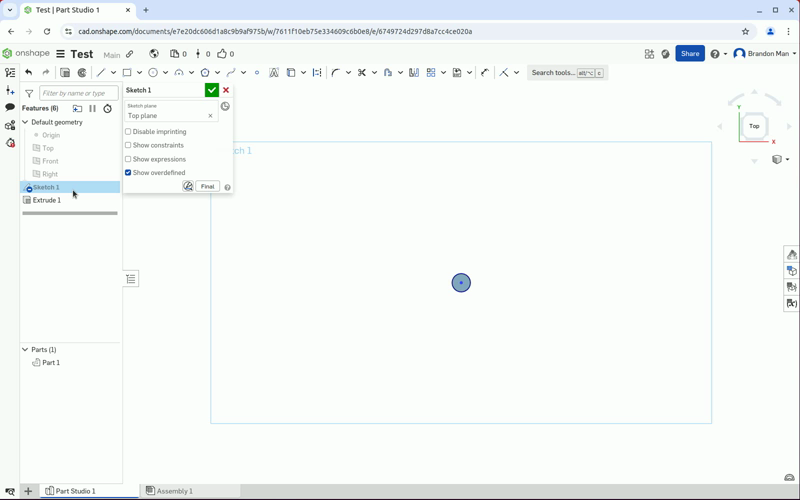
mouse_move(229, 92)
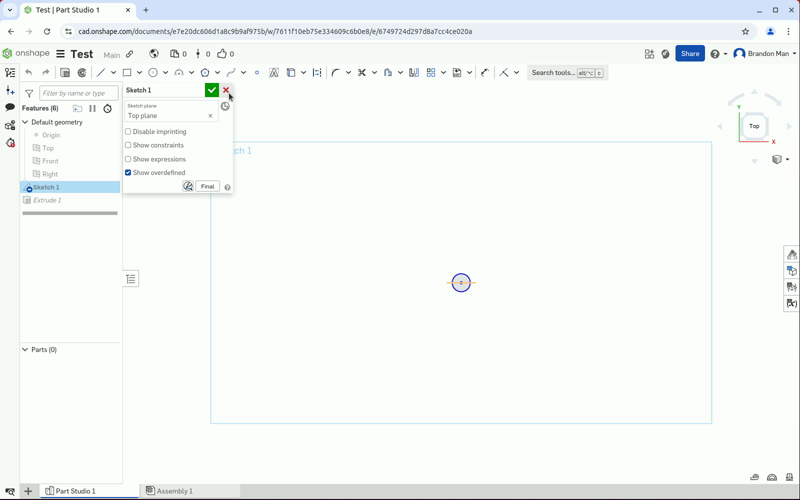
click(229, 92)
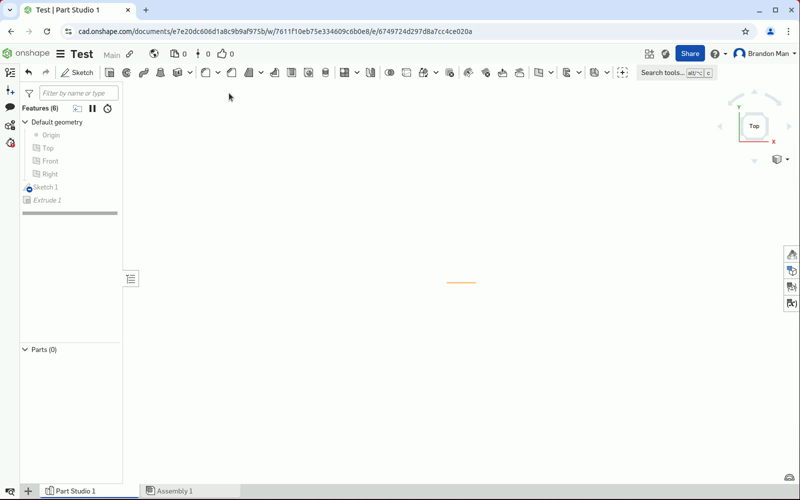
mouse_move(541, 75)
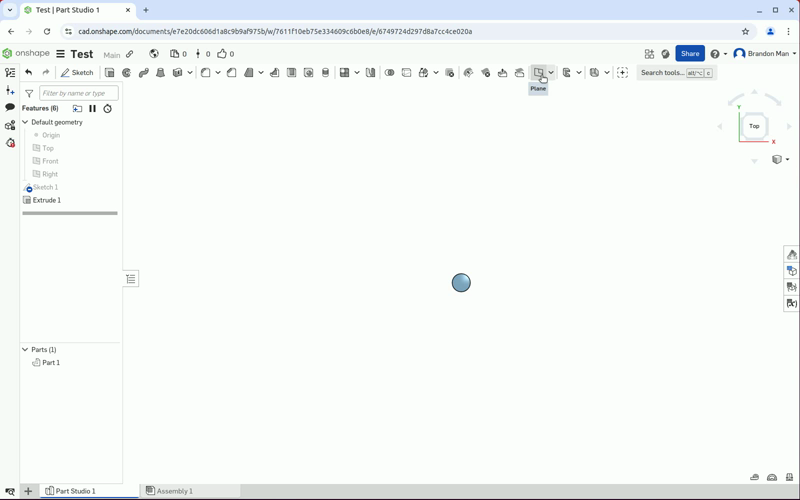
click(541, 75)
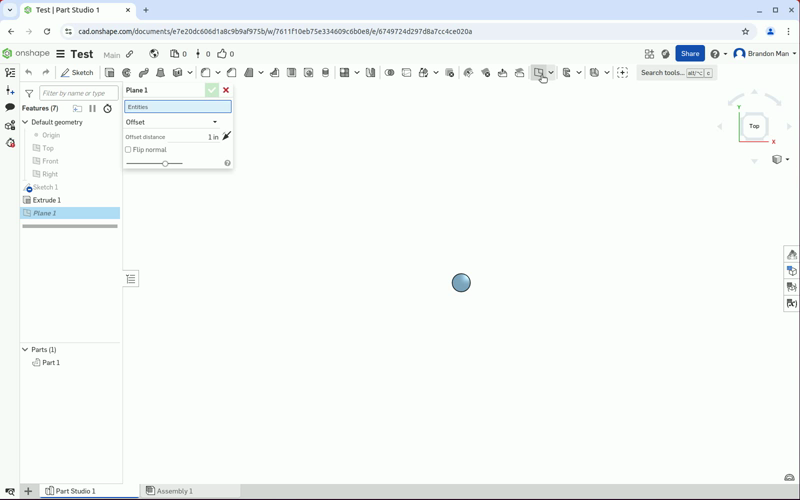
mouse_move(73, 150)
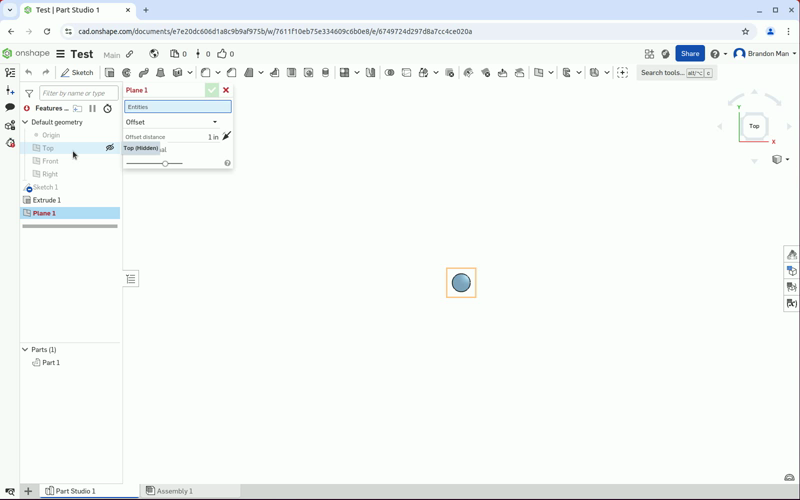
click(73, 150)
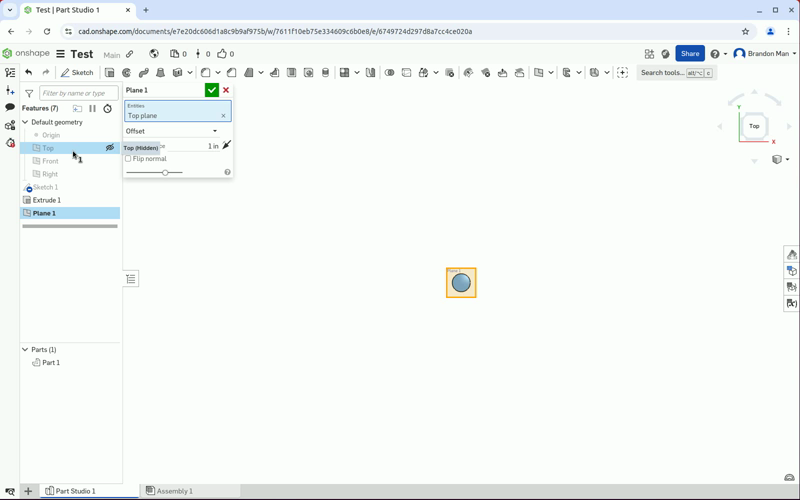
key(tab, 2)
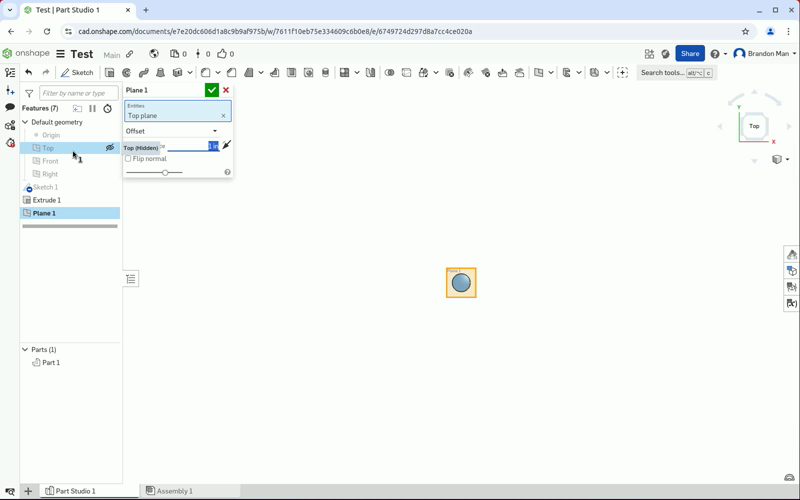
text(20.951)
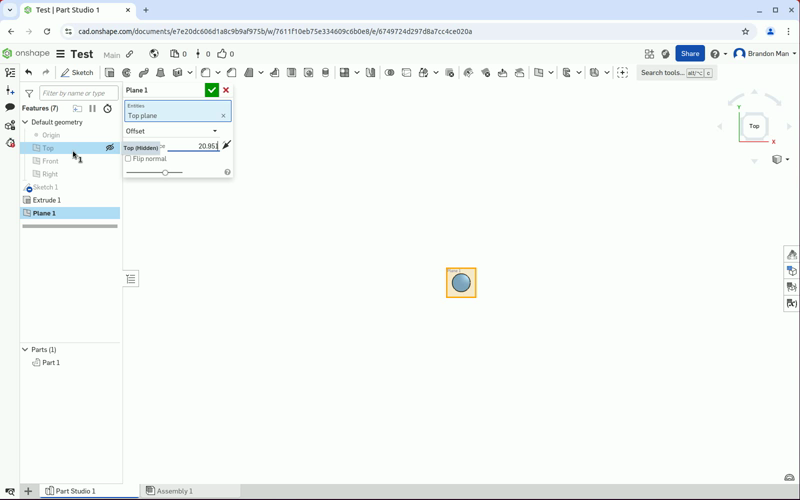
key(enter, 2)
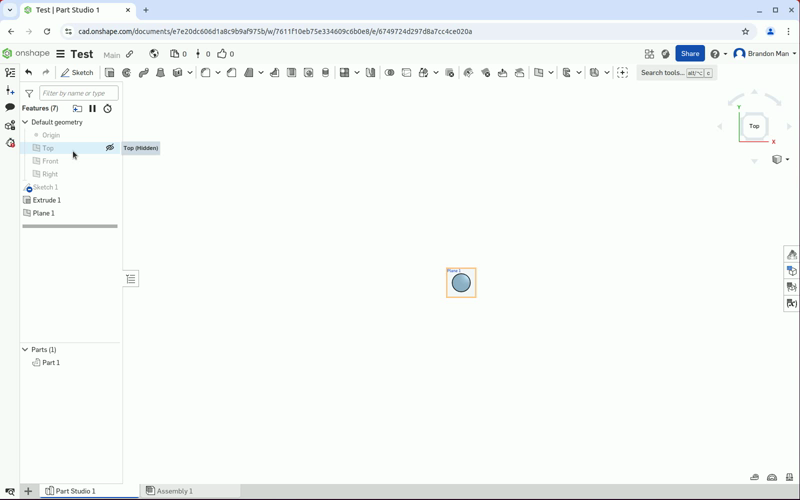
key(shift+s)
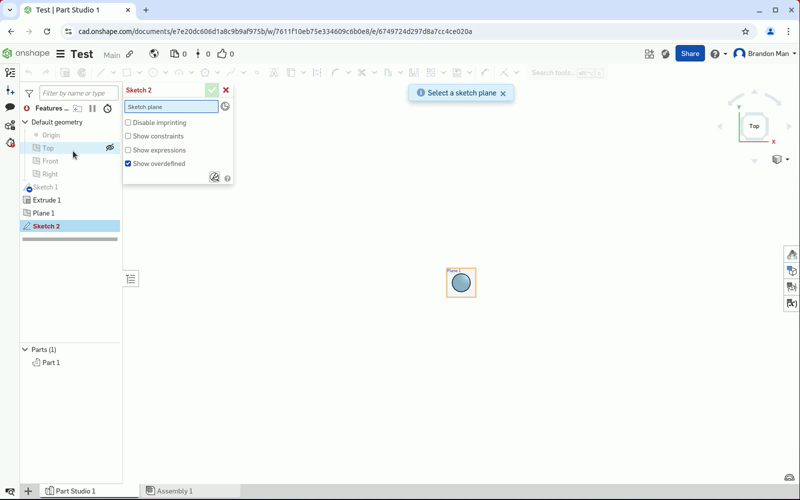
mouse_move(73, 215)
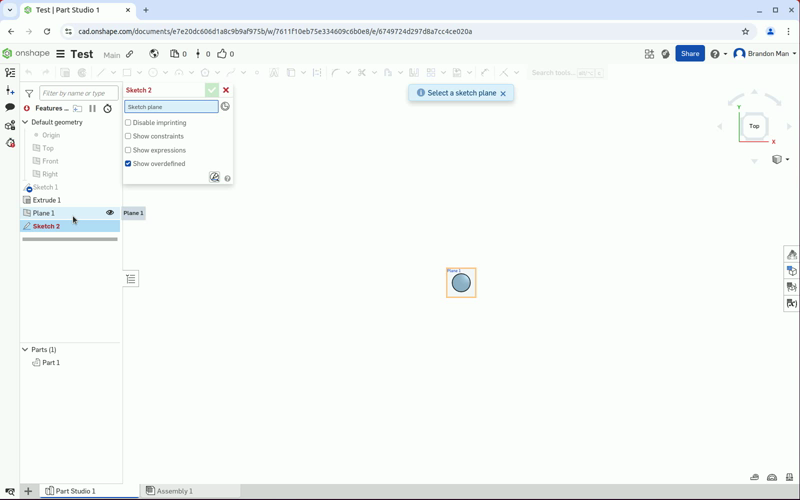
click(73, 215)
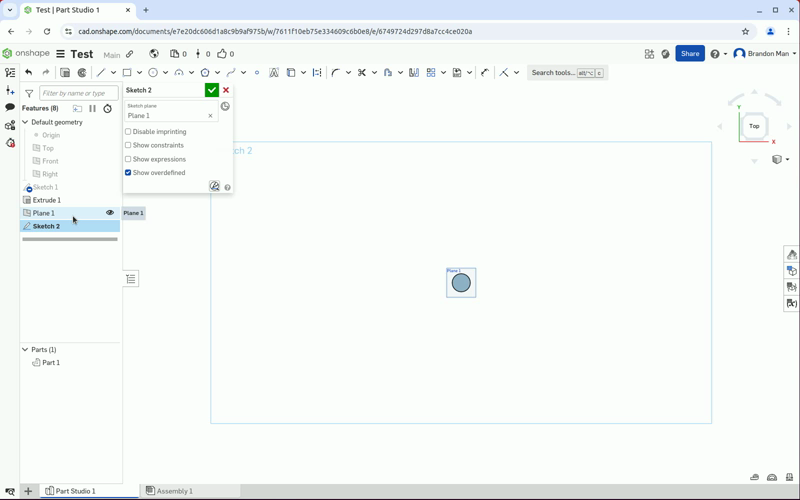
mouse_move(73, 352)
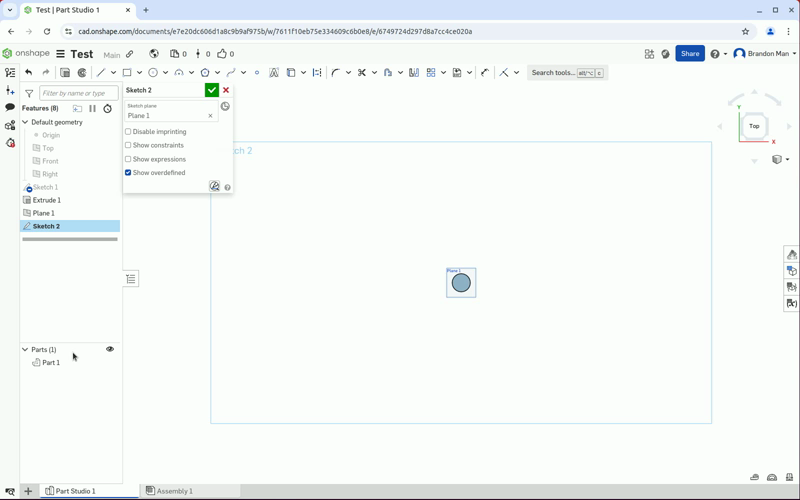
key(y)
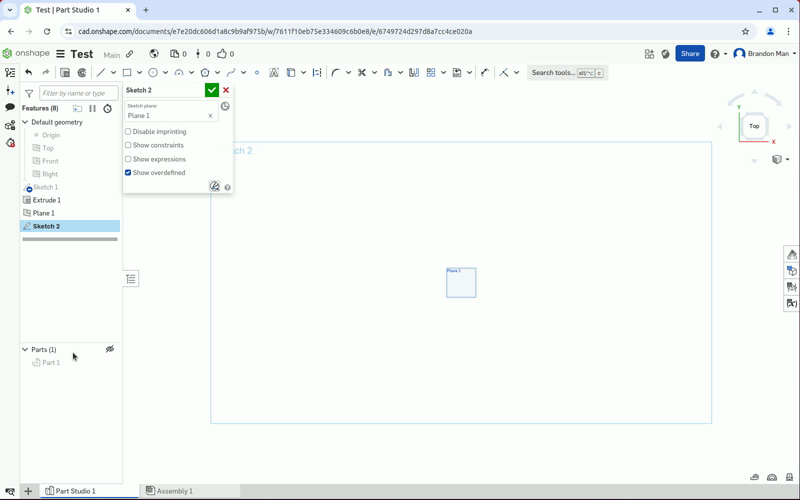
key(c)
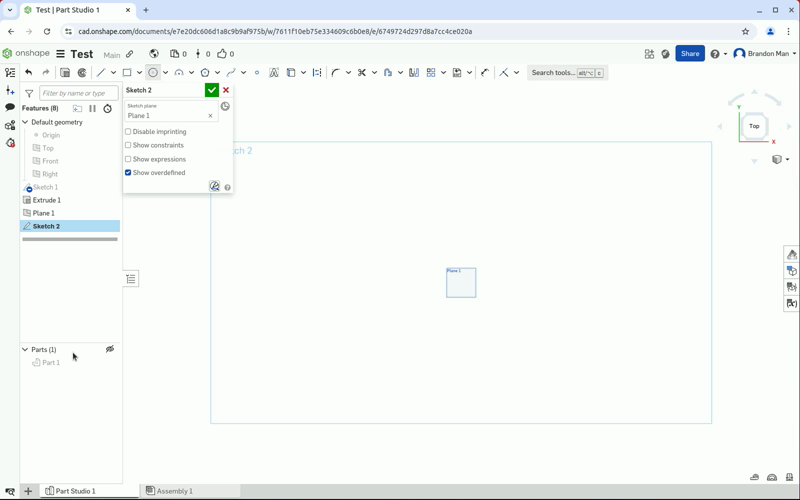
key_down(shift)
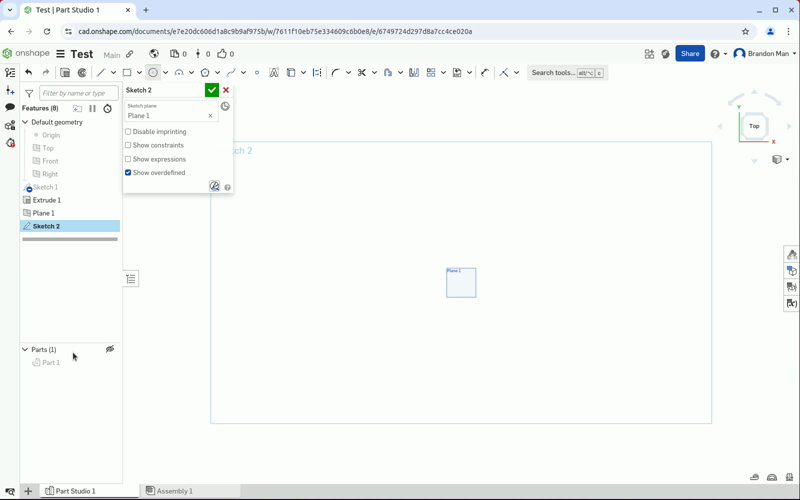
mouse_move(460, 282)
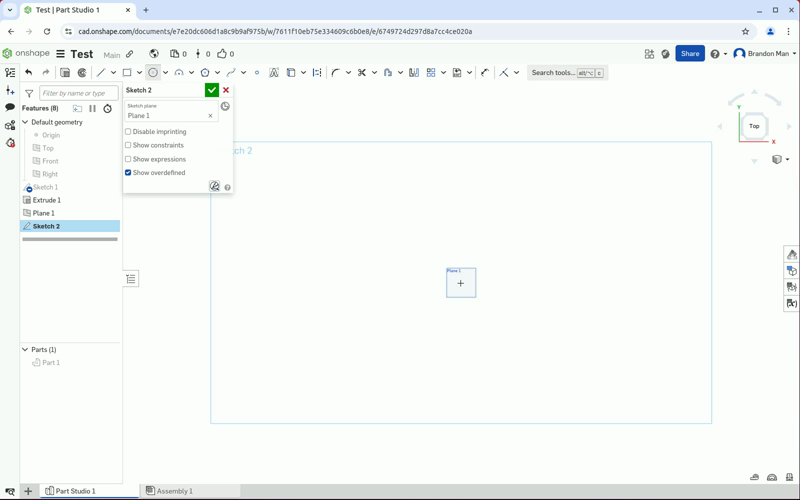
click(460, 282)
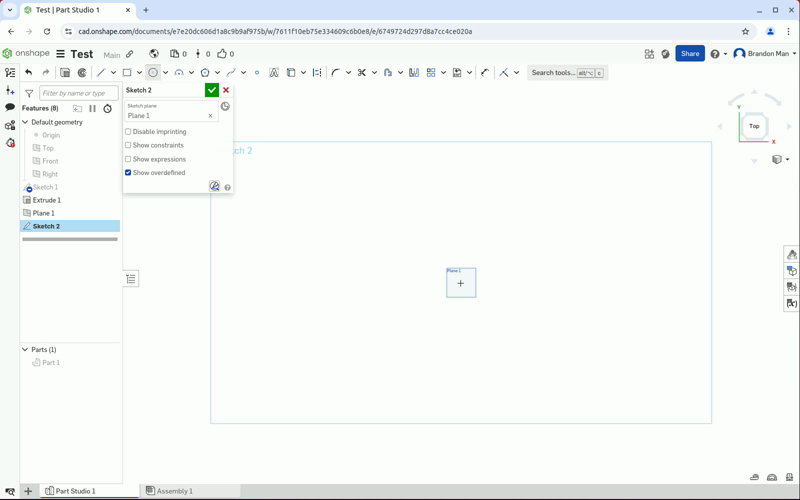
key_up(shift)
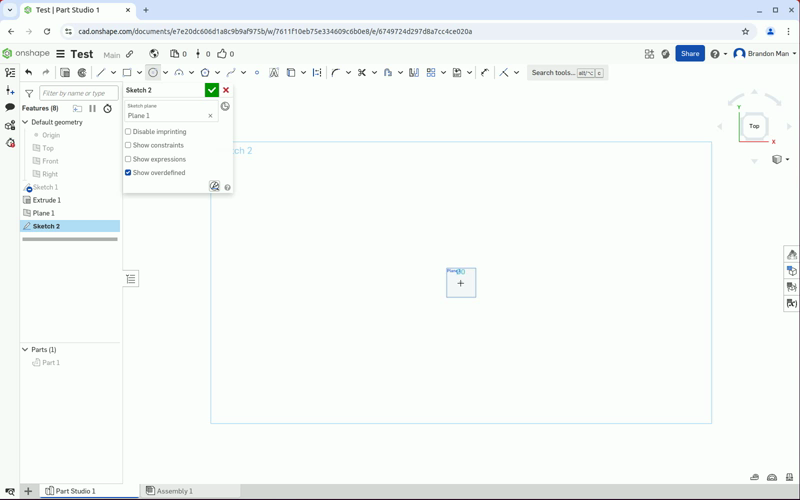
mouse_move(466, 282)
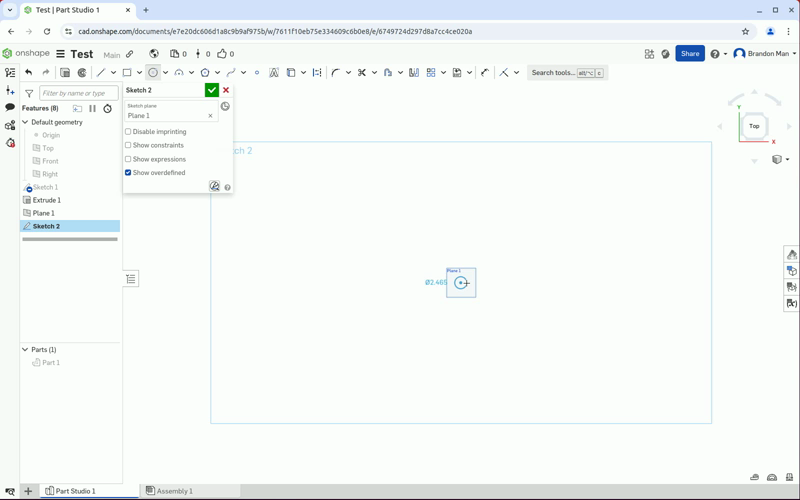
click(466, 282)
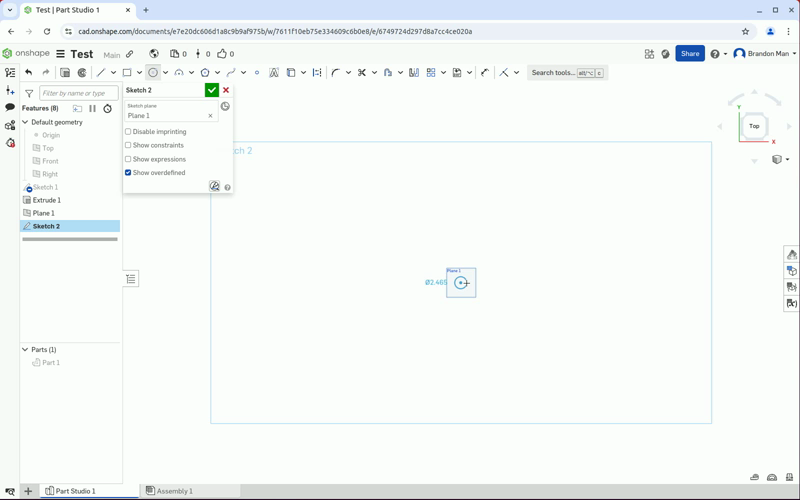
key(esc)
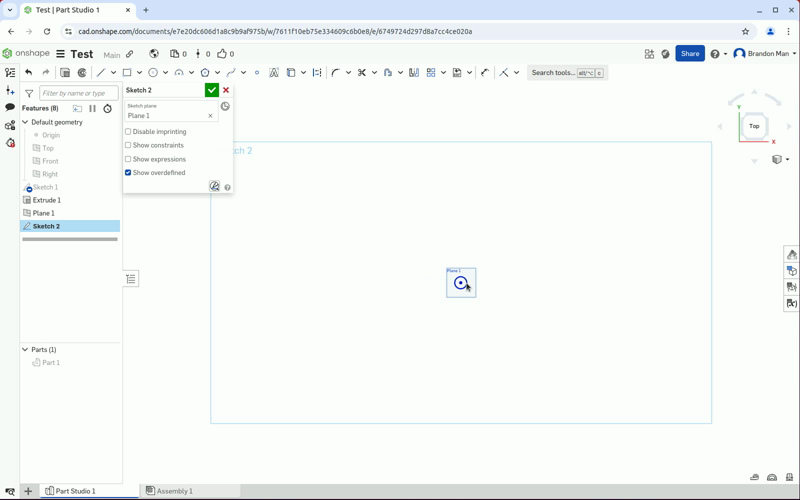
mouse_move(461, 280)
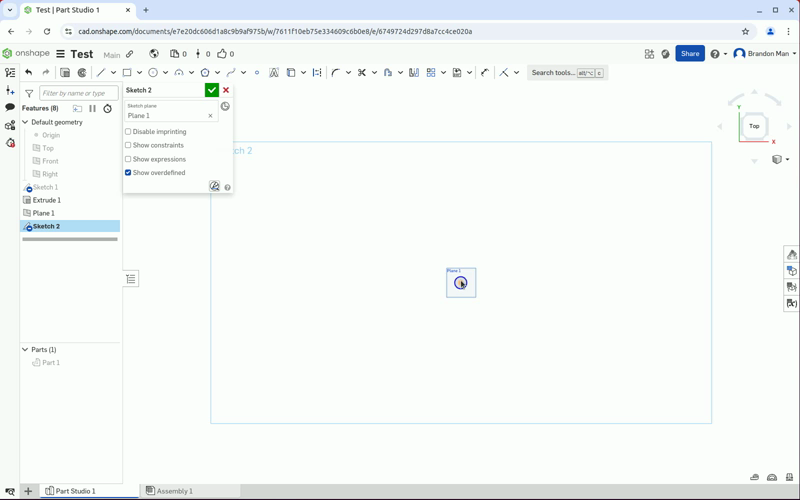
scroll(6)
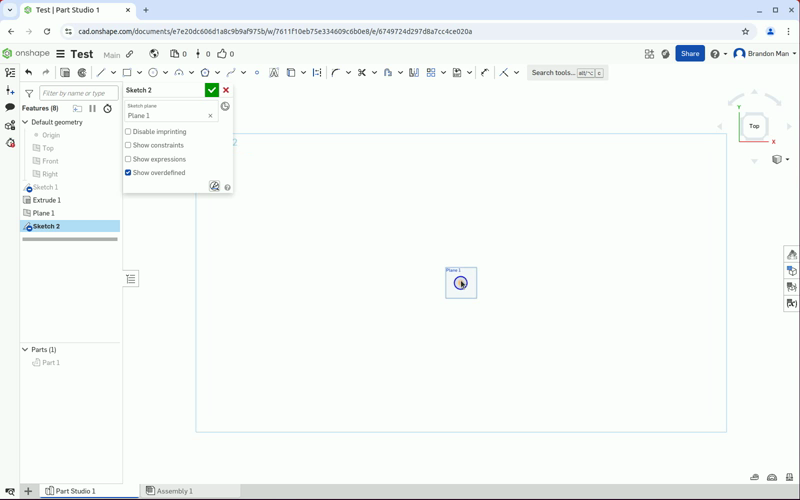
scroll(6)
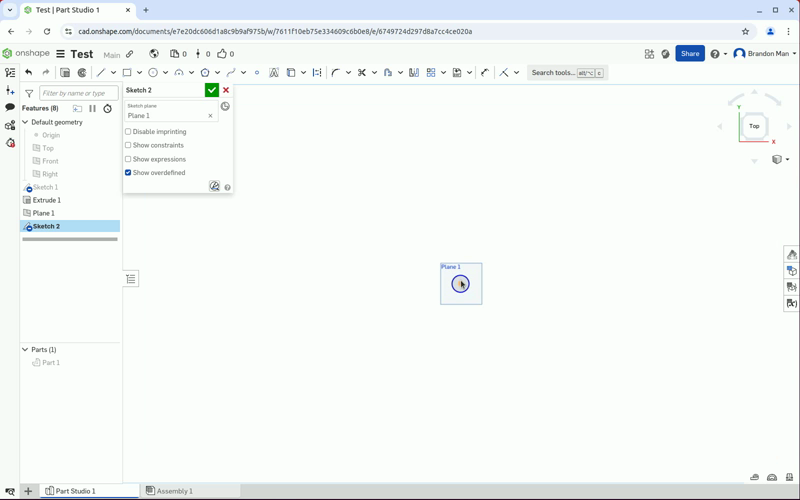
scroll(6)
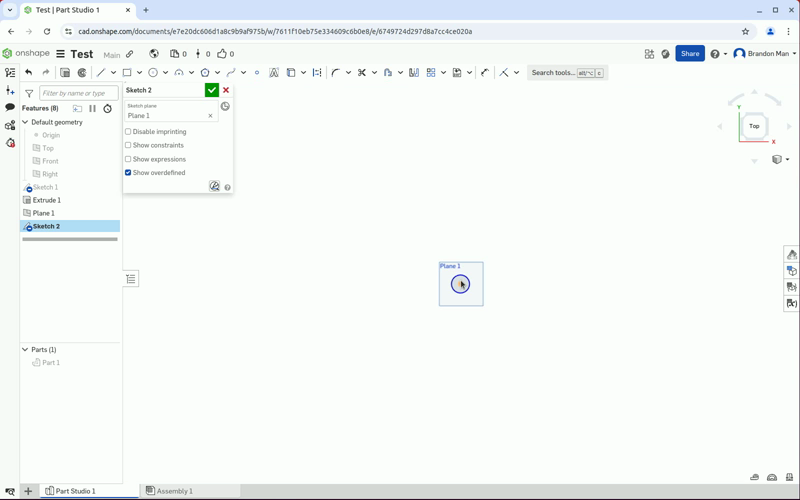
scroll(6)
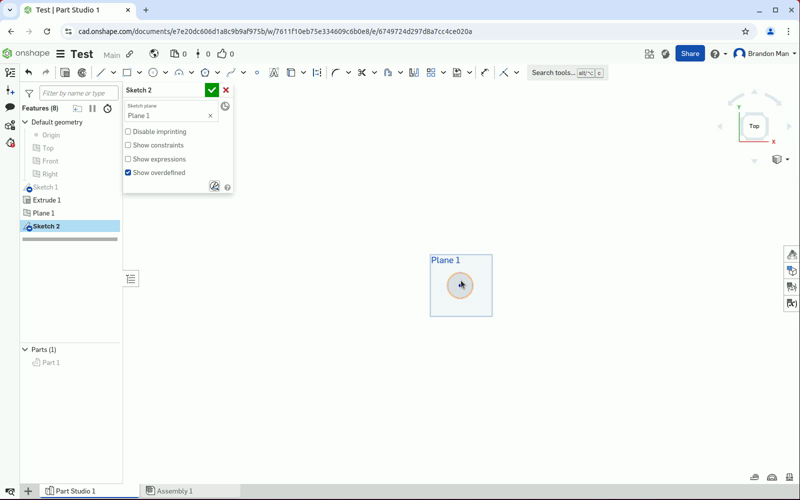
scroll(6)
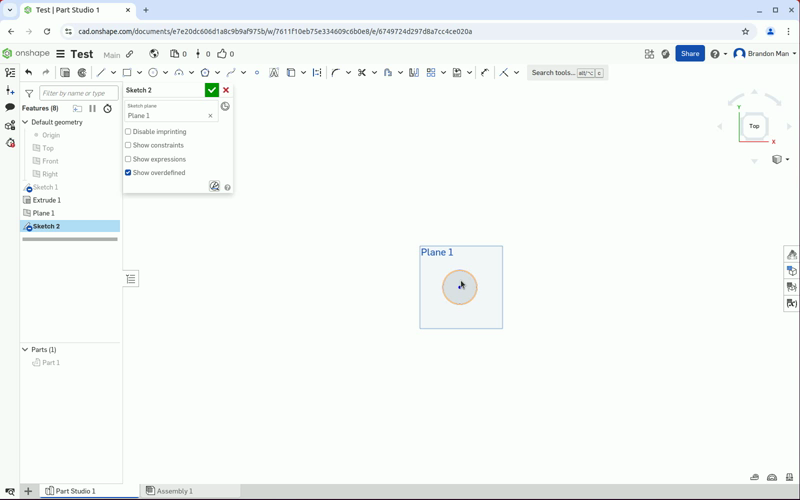
scroll(6)
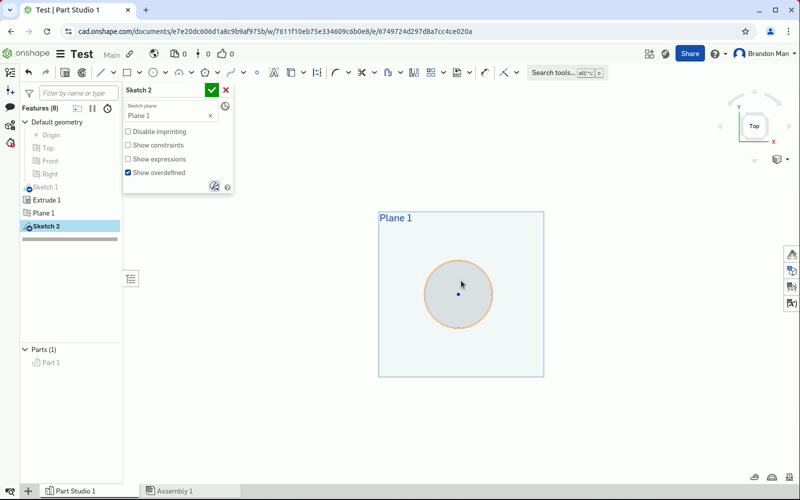
scroll(6)
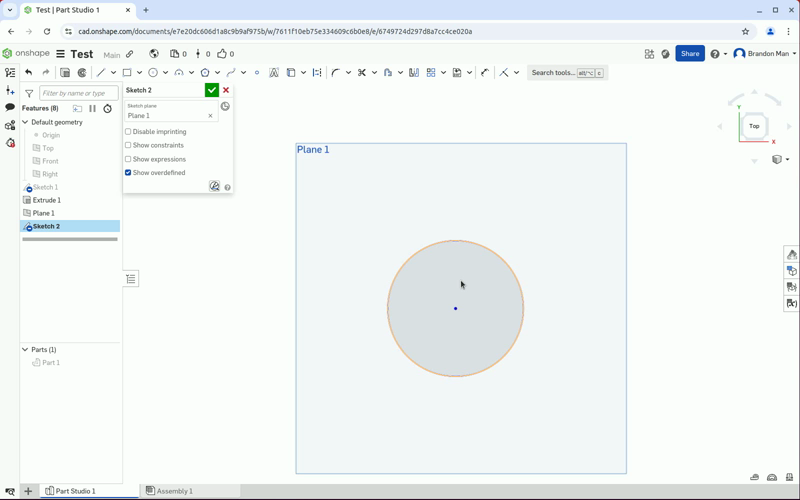
click(461, 280)
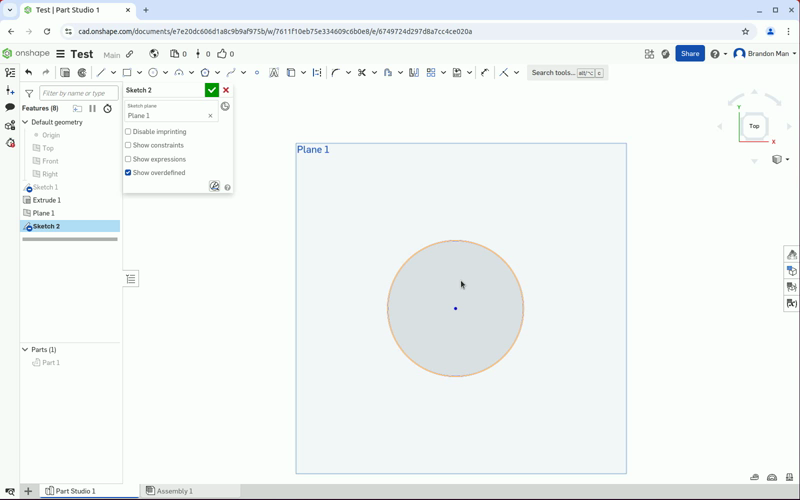
scroll(-6)
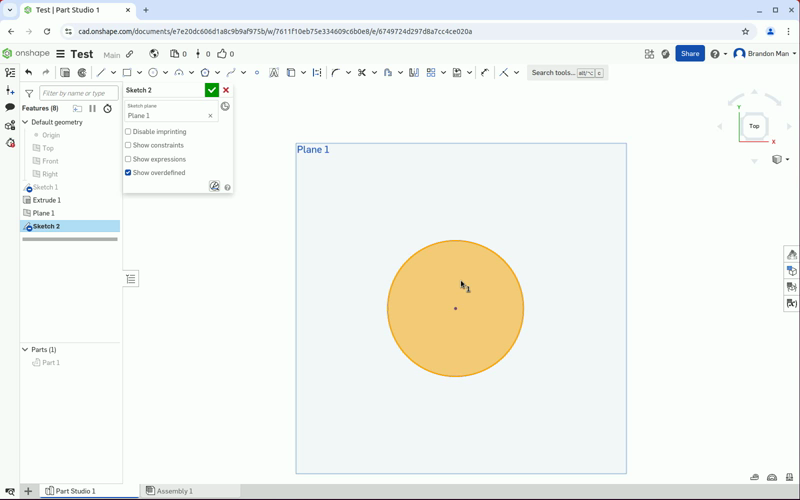
scroll(-6)
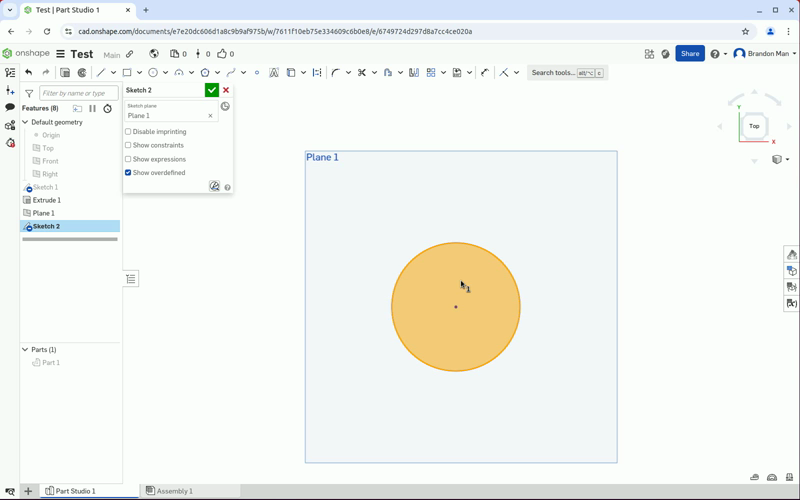
scroll(-6)
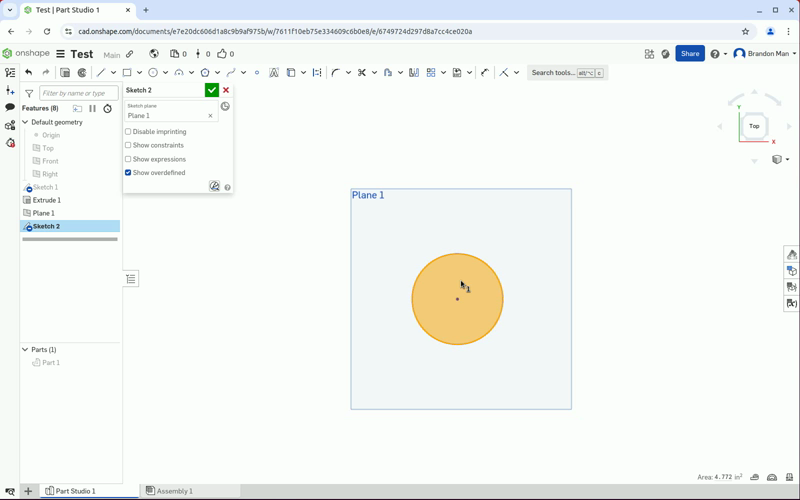
scroll(-6)
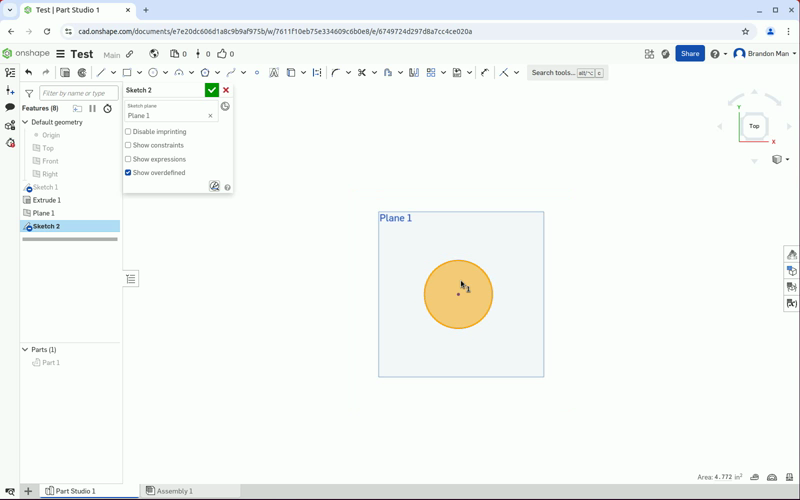
scroll(-6)
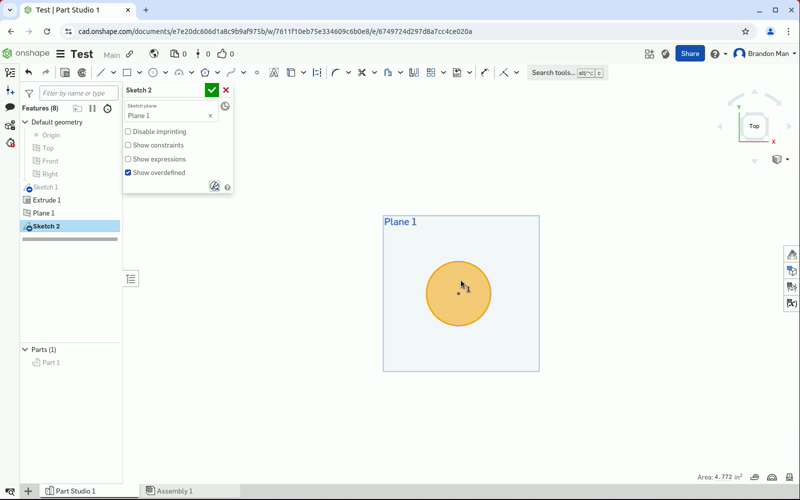
scroll(-6)
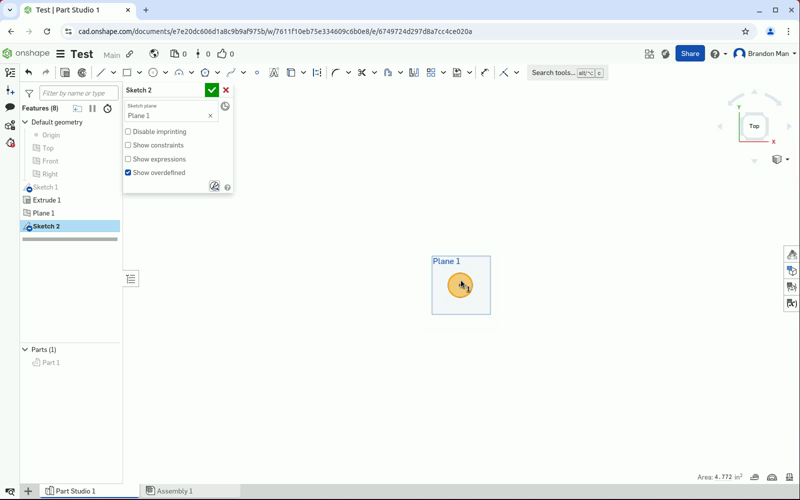
scroll(-6)
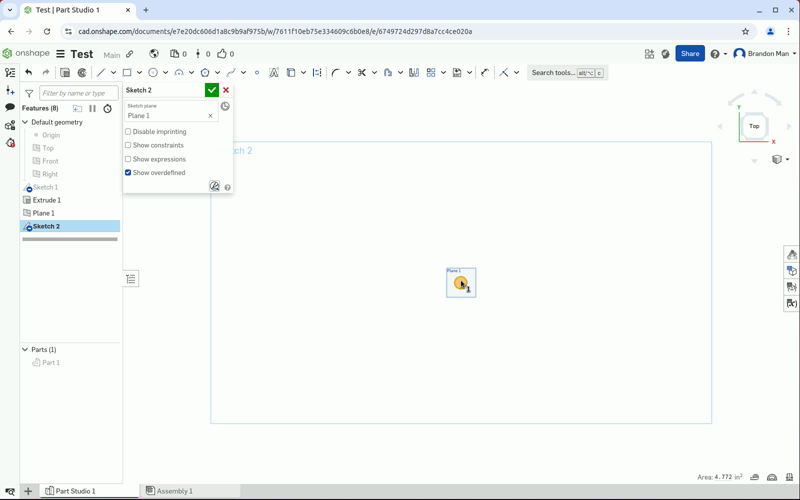
mouse_move(73, 352)
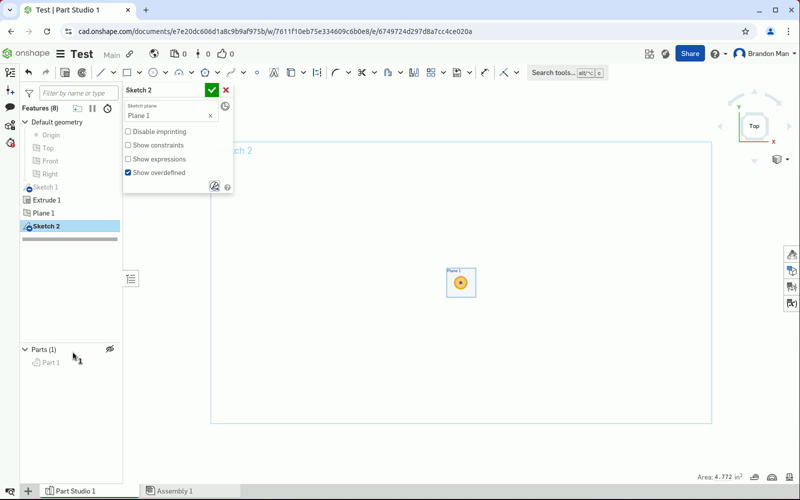
key(shift+y)
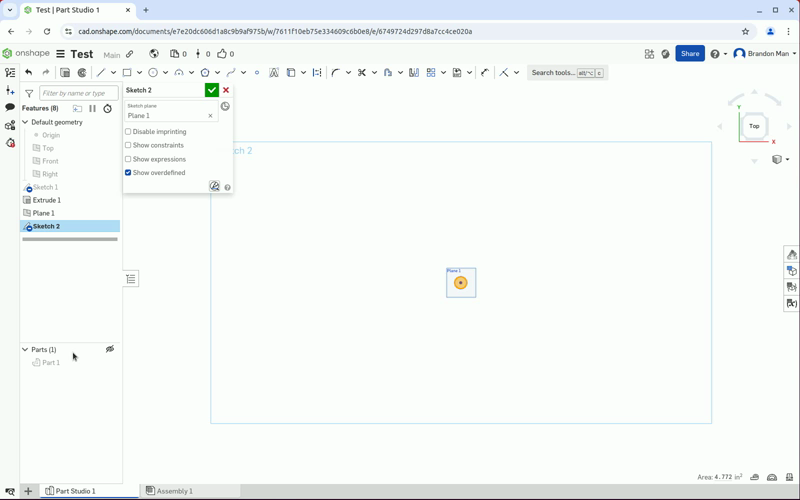
key(shift+e)
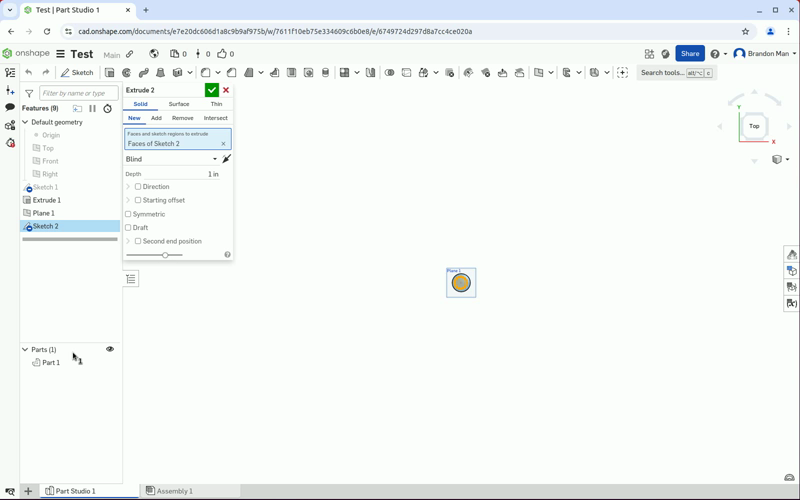
mouse_move(143, 106)
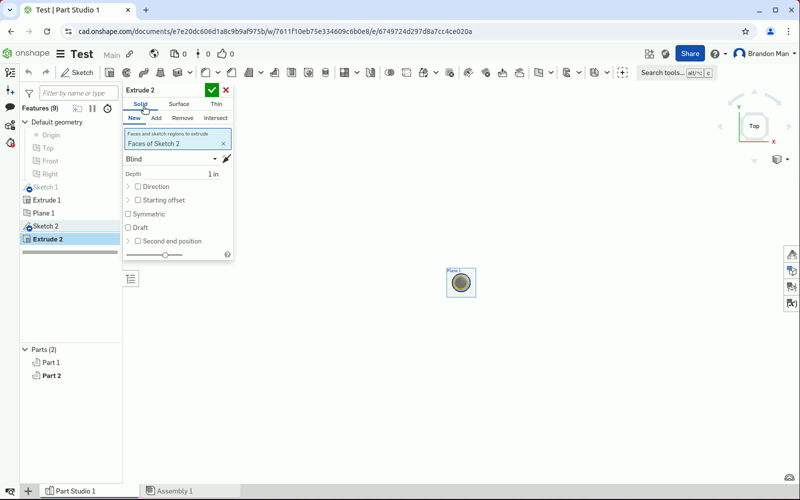
click(143, 106)
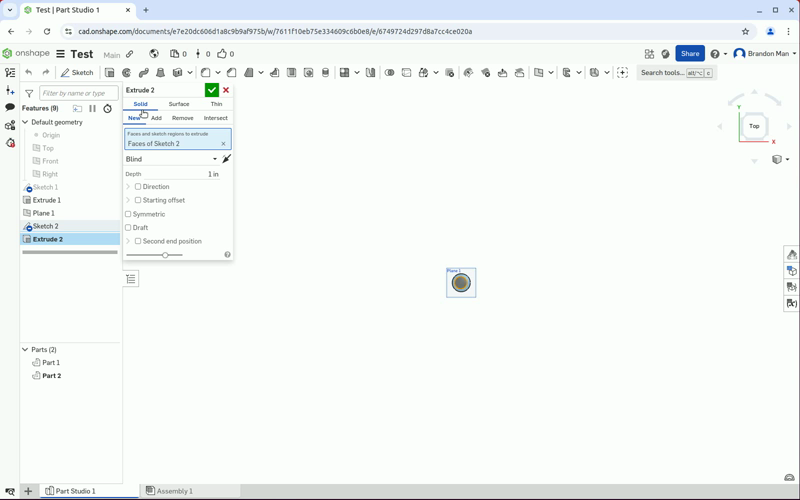
mouse_move(137, 120)
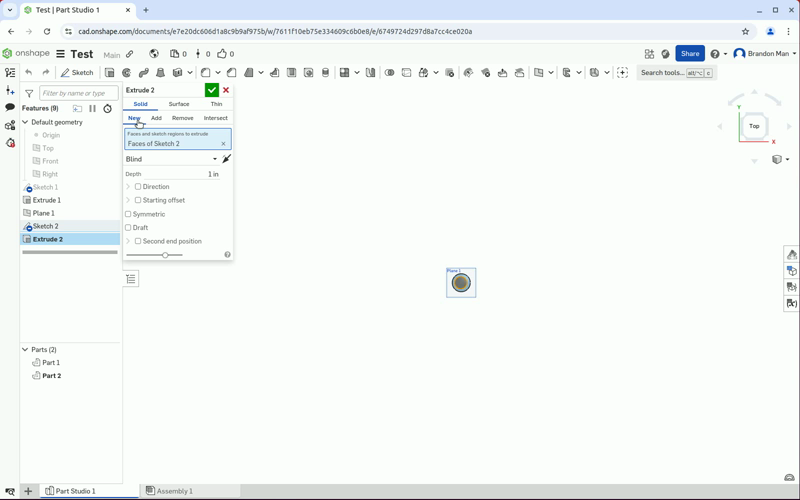
click(137, 120)
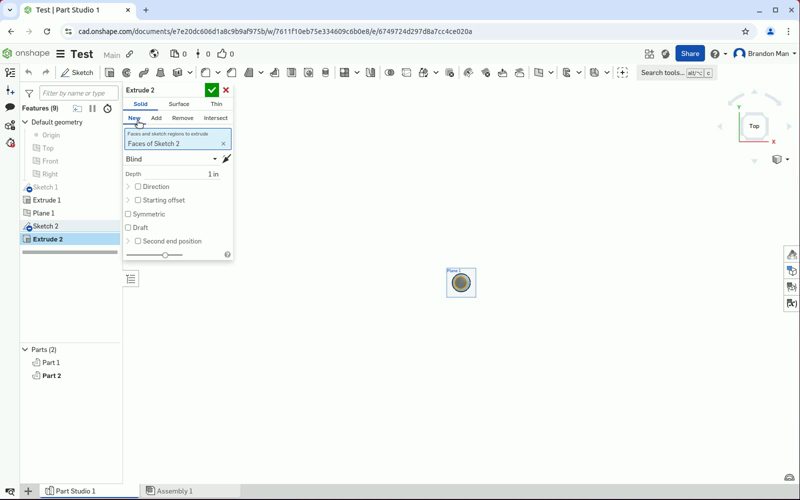
key(tab, 4)
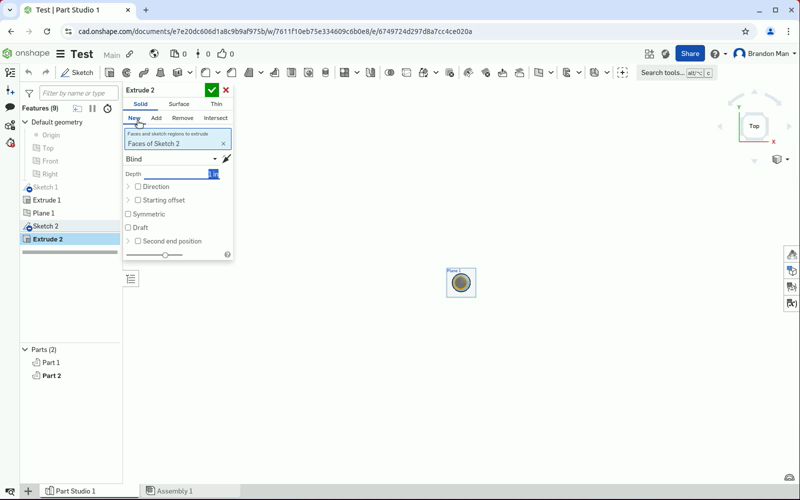
text(2.166)
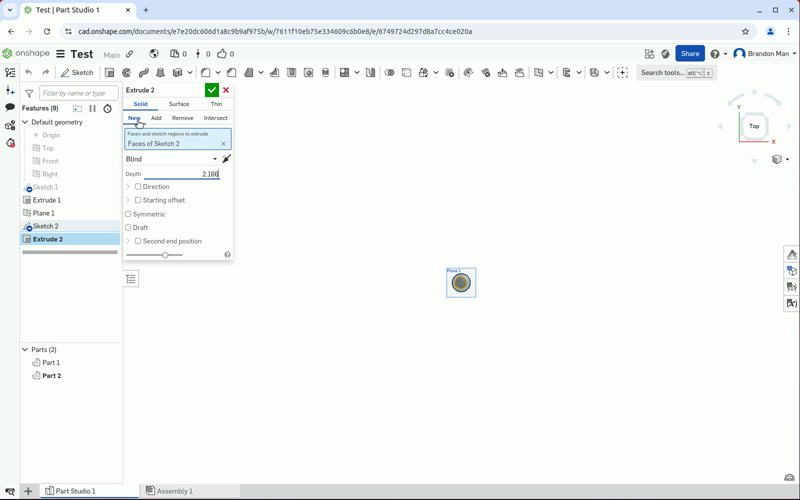
key(enter)
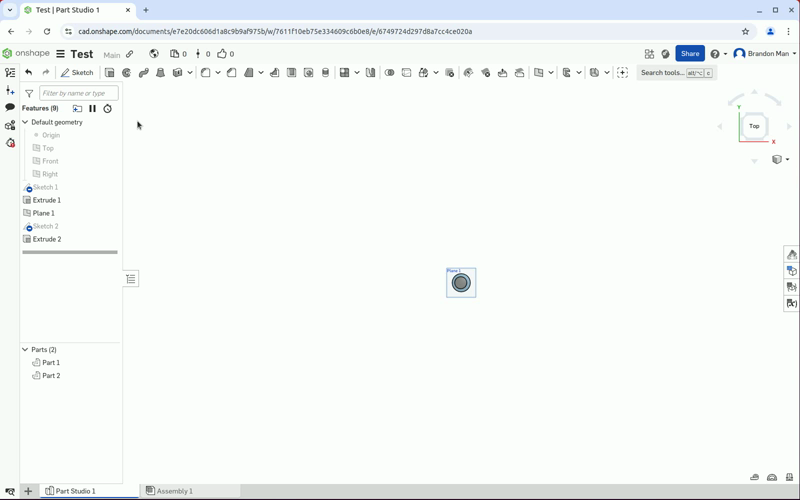
key(shift+h)
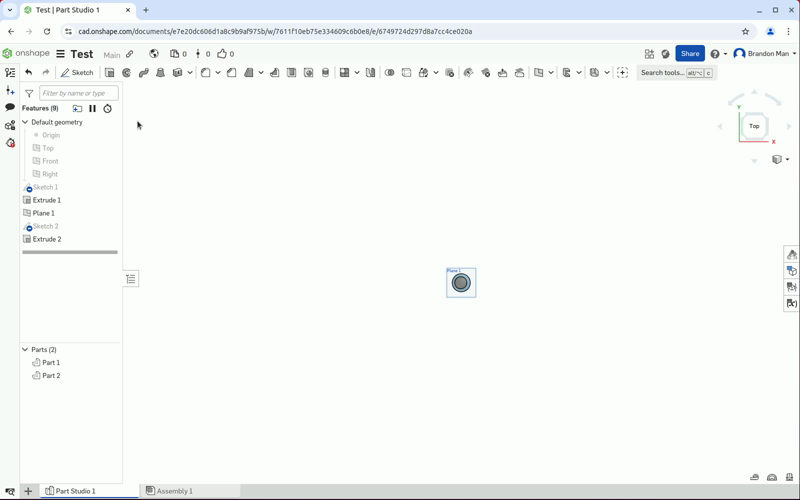
key(shift+h)
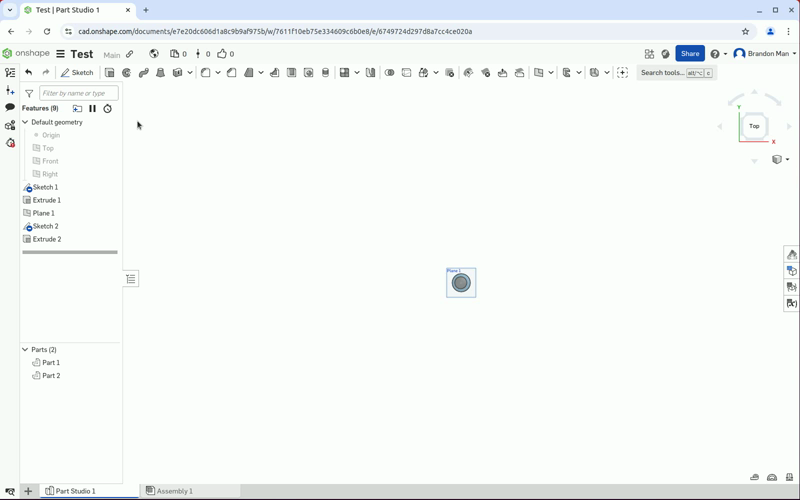
key(shift+7)
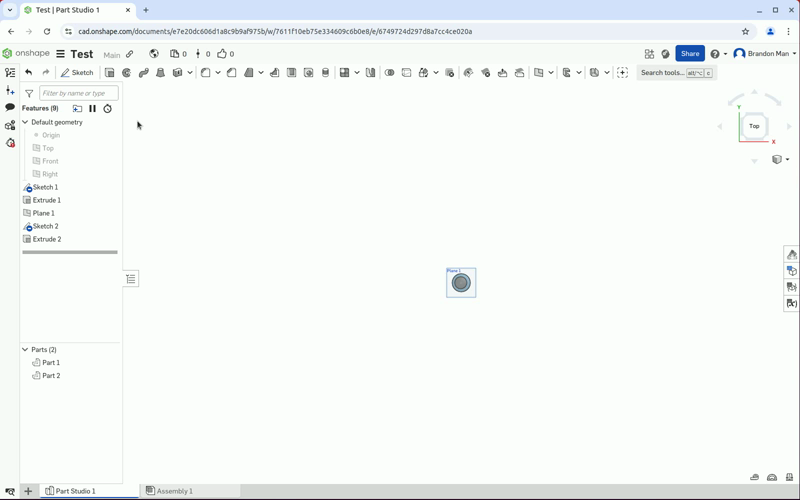
key(up, 3)
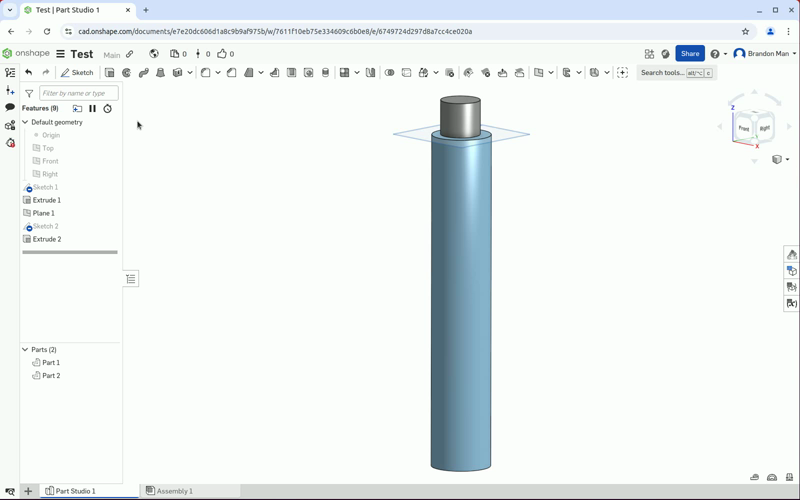
key(left, 3)
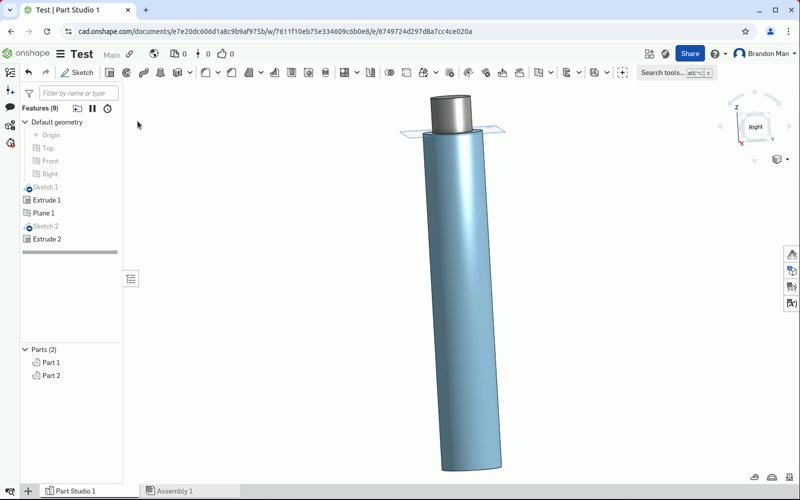
key(right, 3)
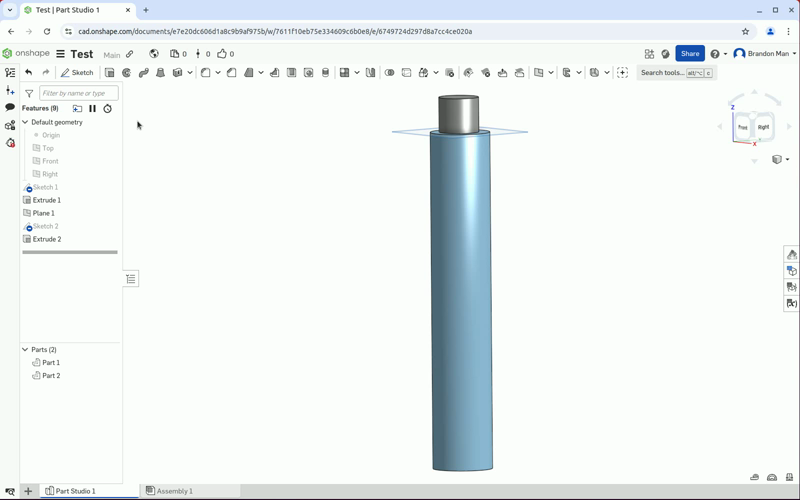
key(down, 3)
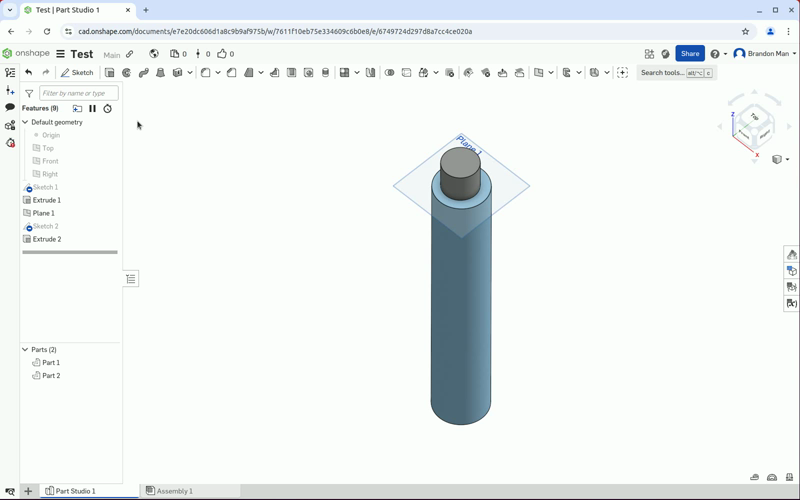
mouse_move(73, 189)
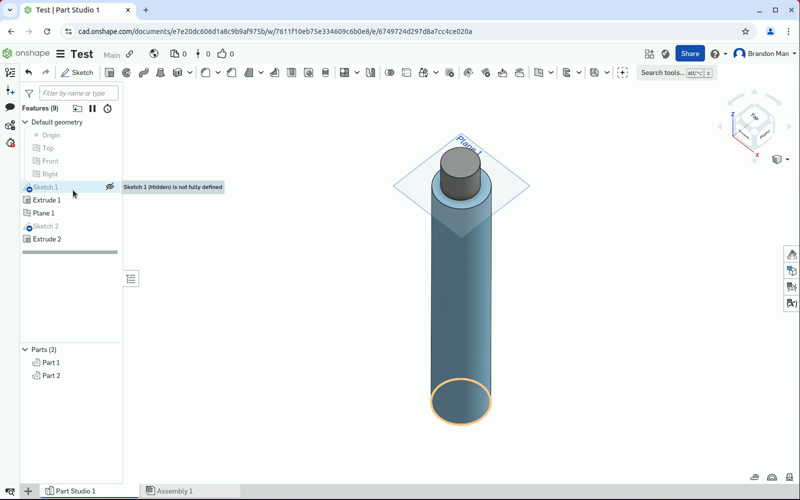
click(73, 189)